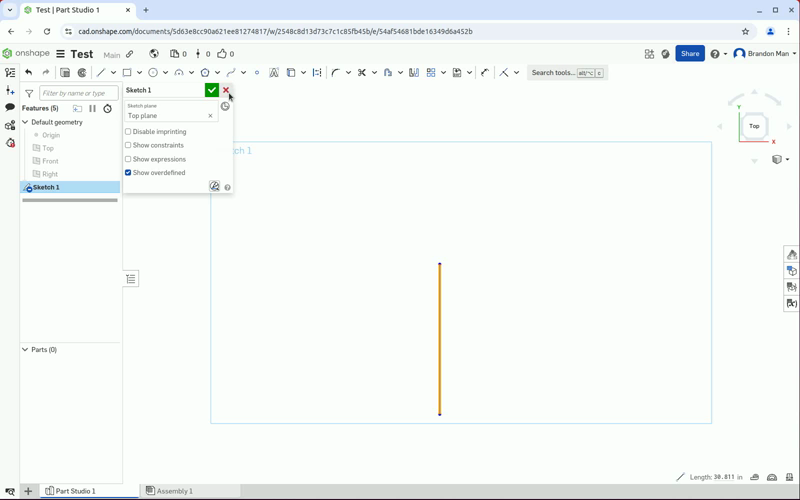
key(shift+h)
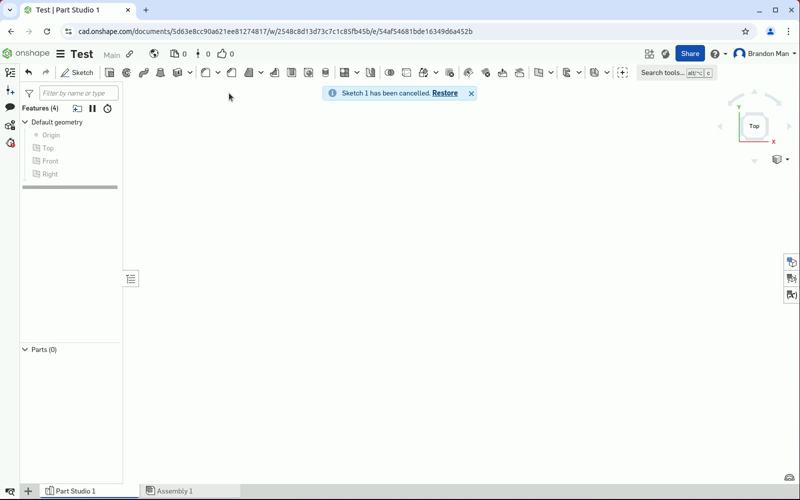
mouse_move(73, 352)
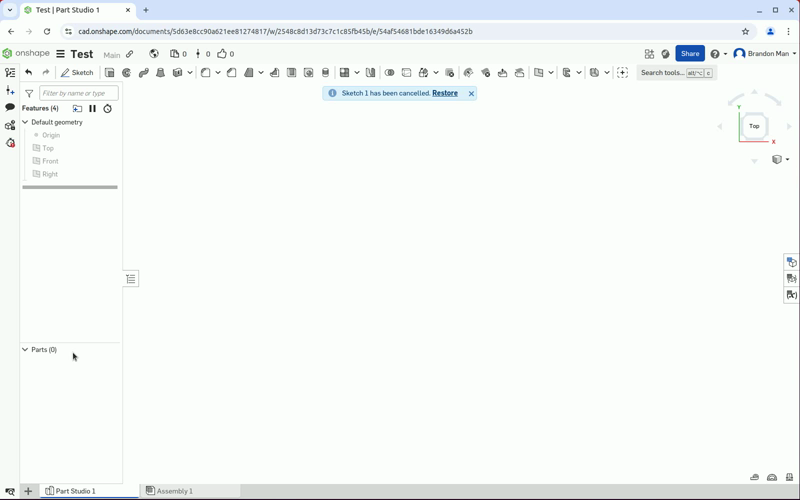
key(y)
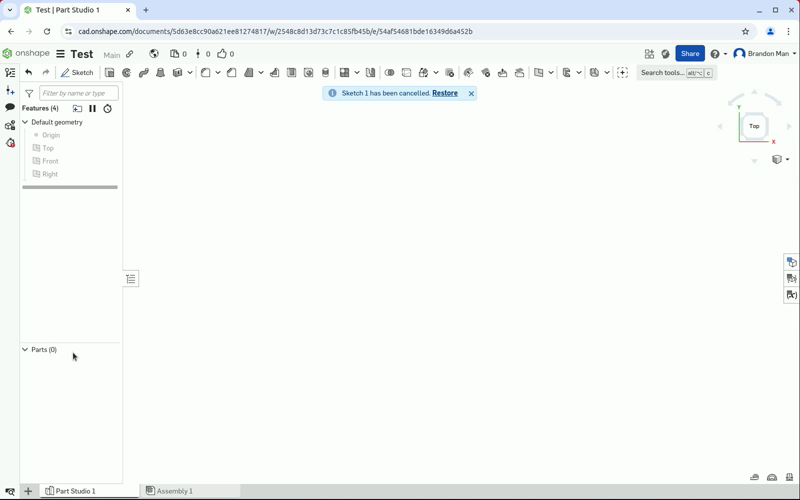
key(shift+p)
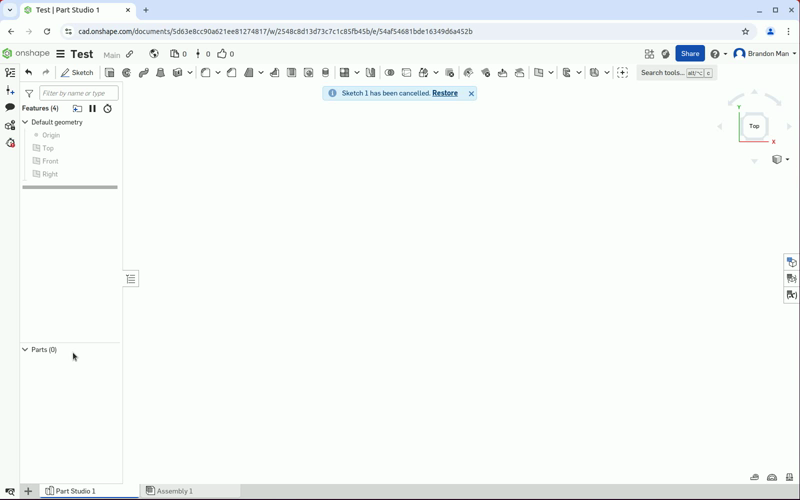
key(space)
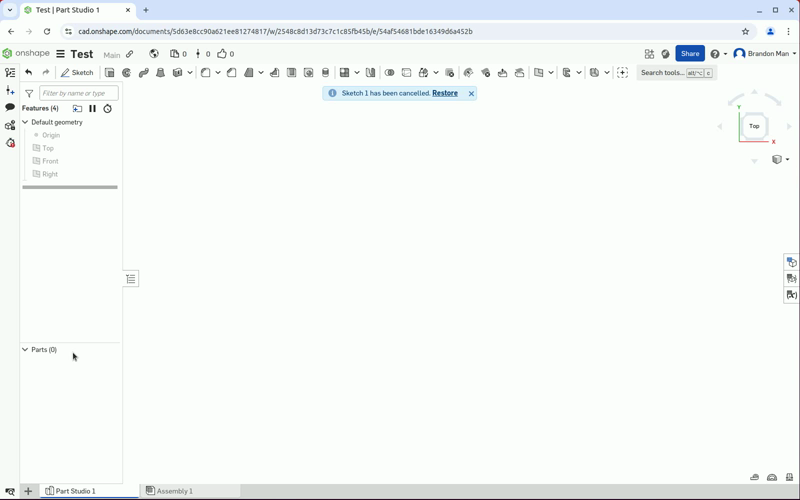
key_down(shift)
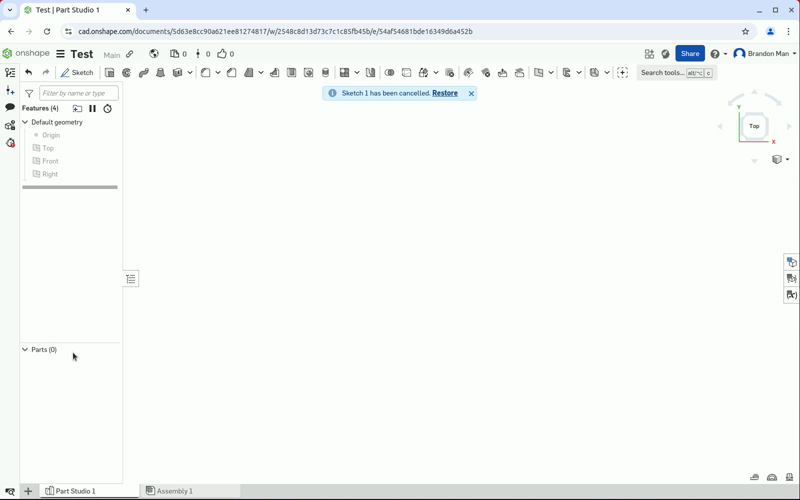
key(up)
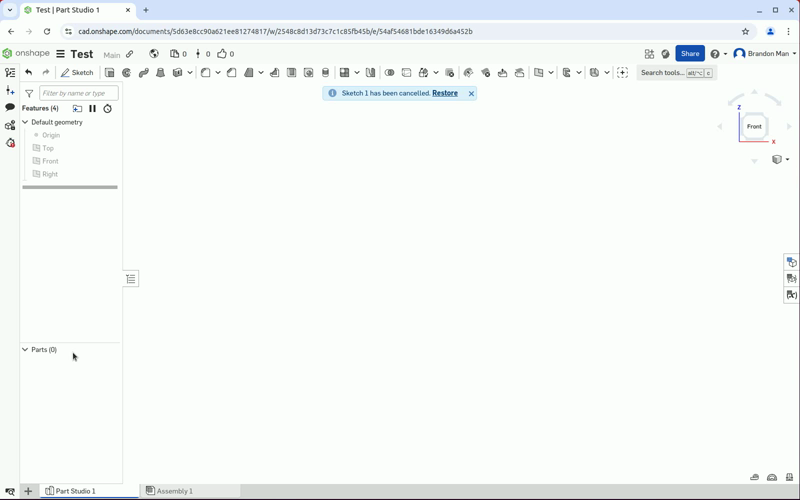
key_up(shift)
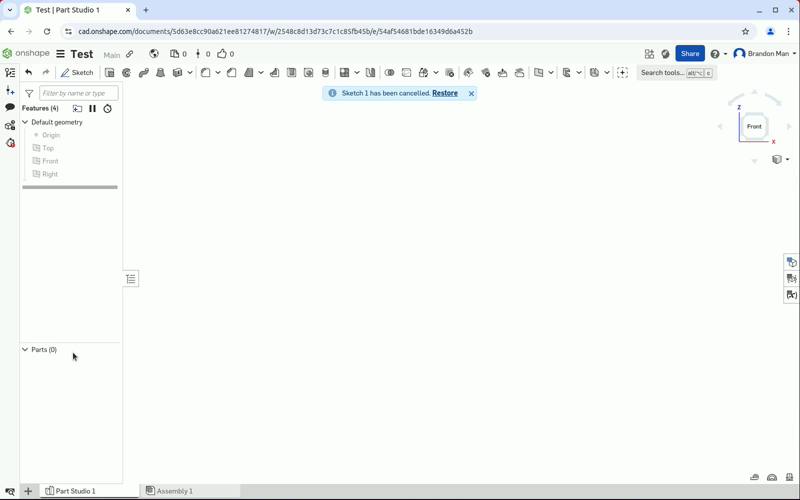
mouse_move(73, 352)
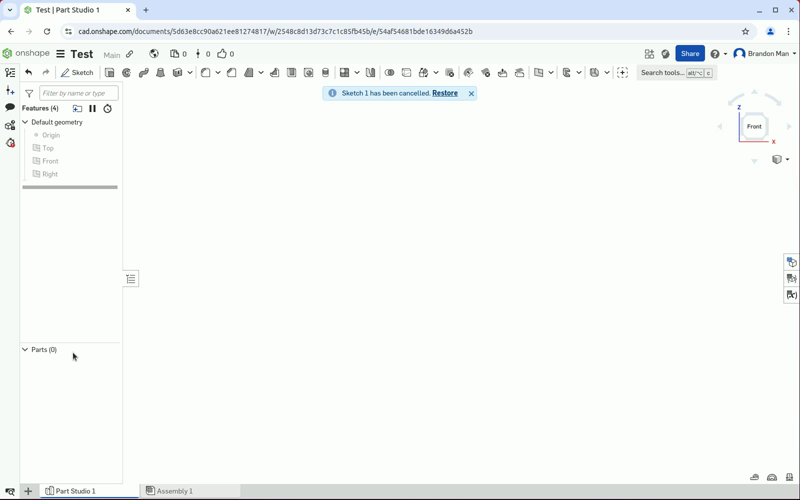
key(shift+y)
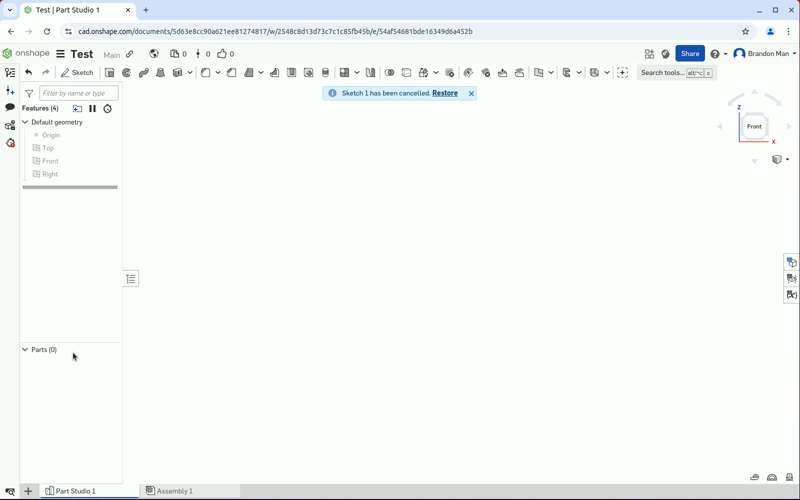
key(shift+s)
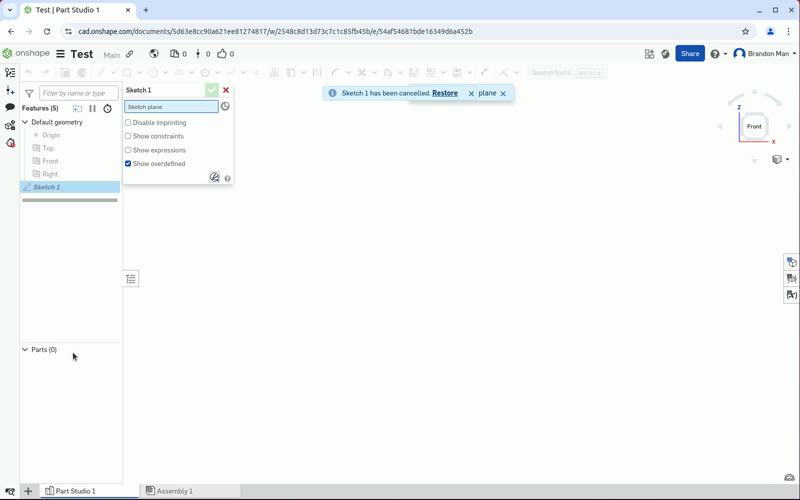
mouse_move(73, 163)
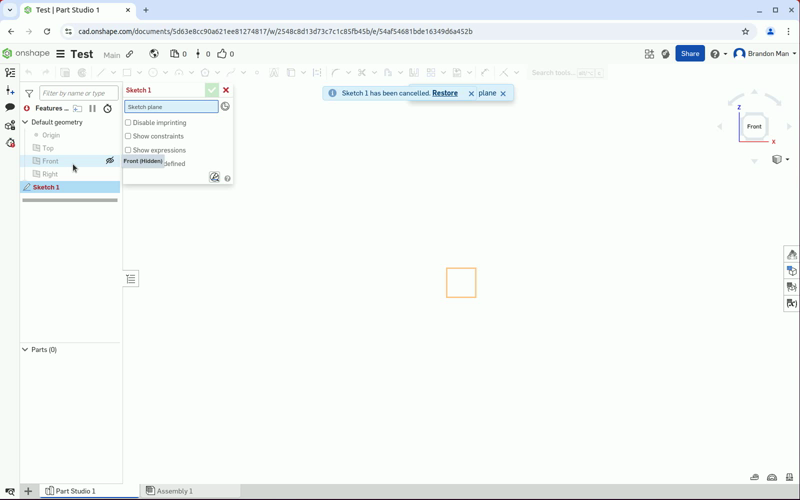
click(73, 163)
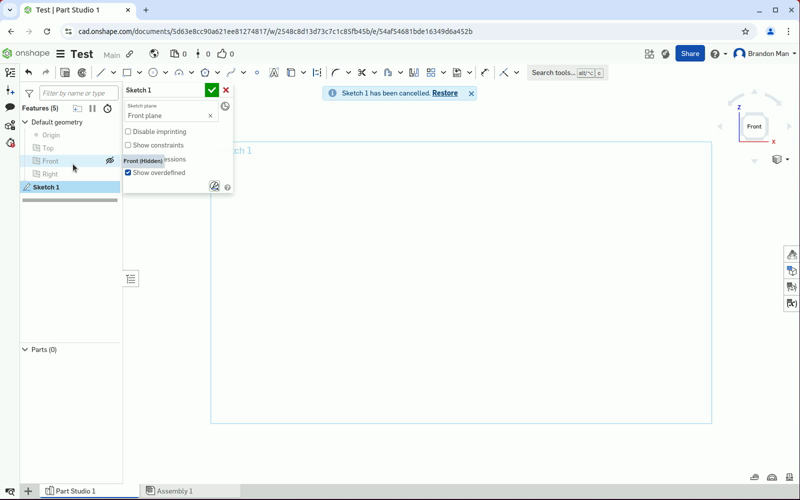
mouse_move(73, 352)
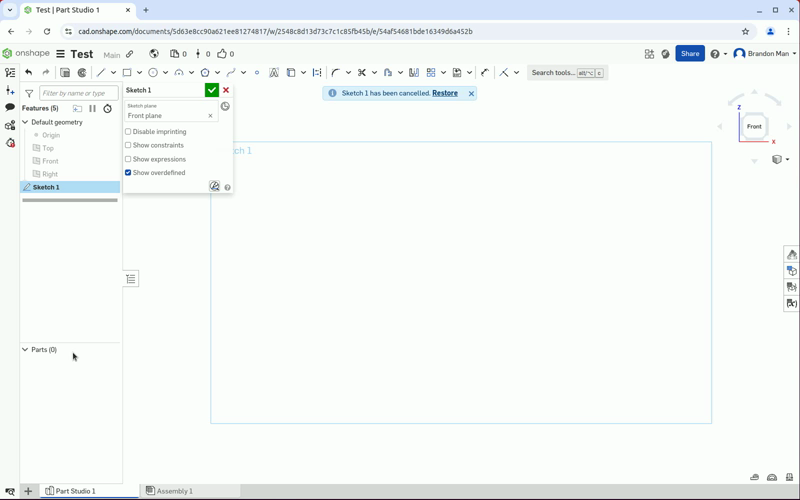
key(y)
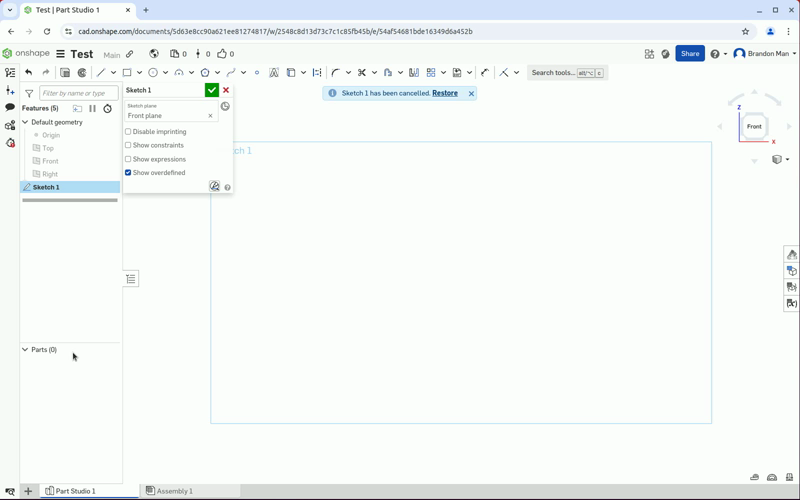
key(l)
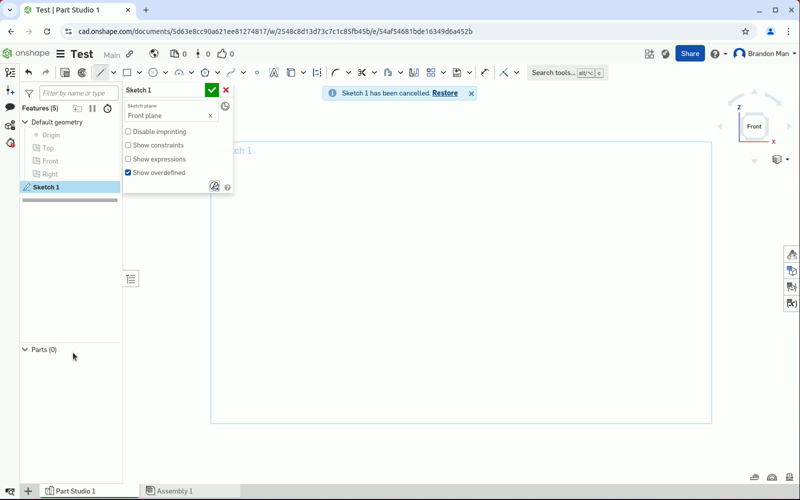
key_down(shift)
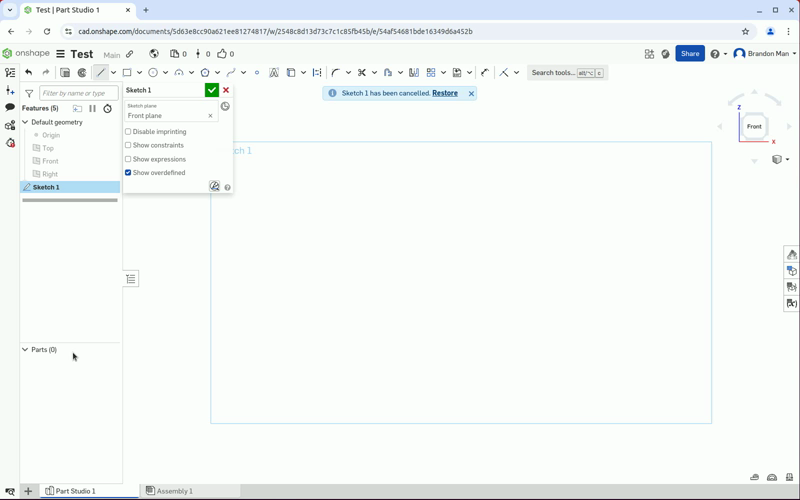
mouse_move(460, 282)
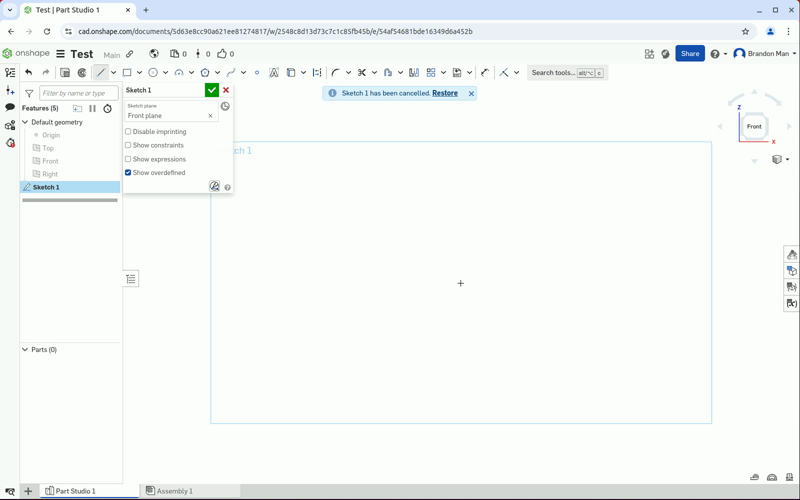
click(460, 282)
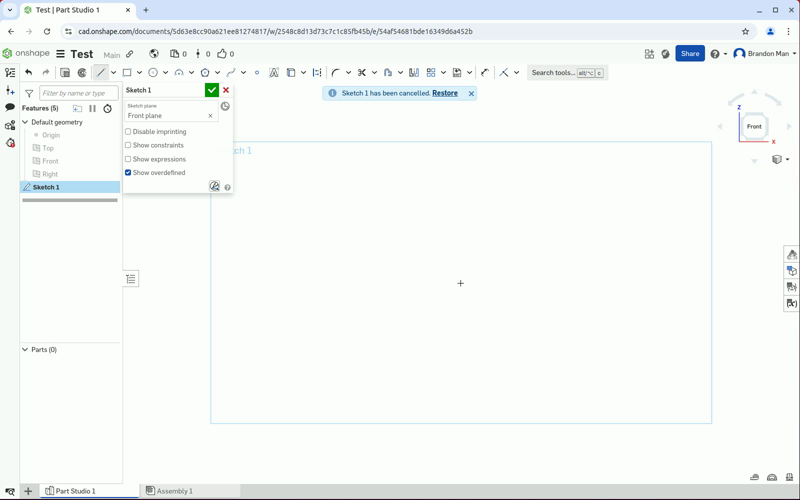
key_up(shift)
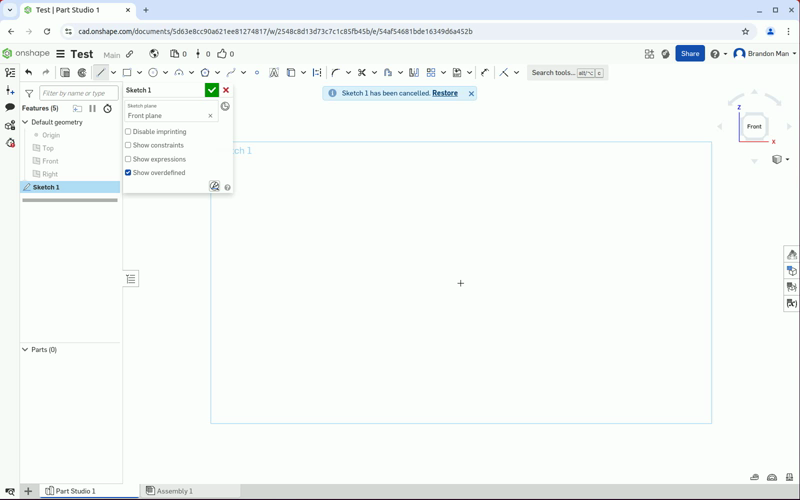
key_down(shift)
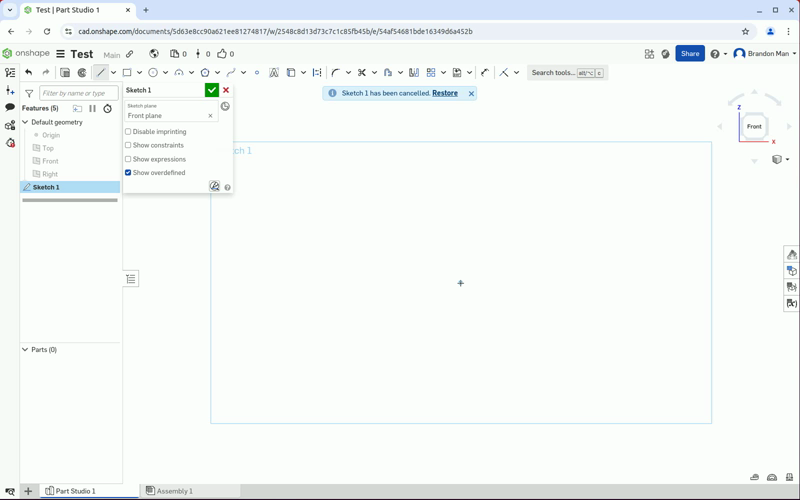
mouse_move(573, 282)
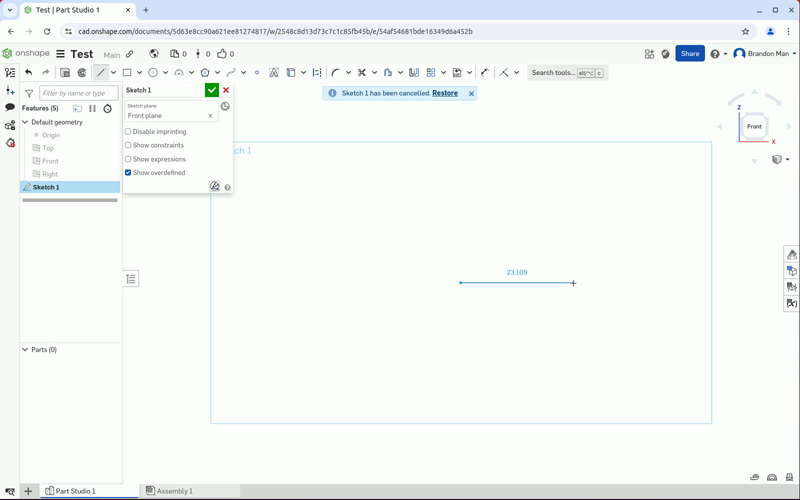
click(573, 282)
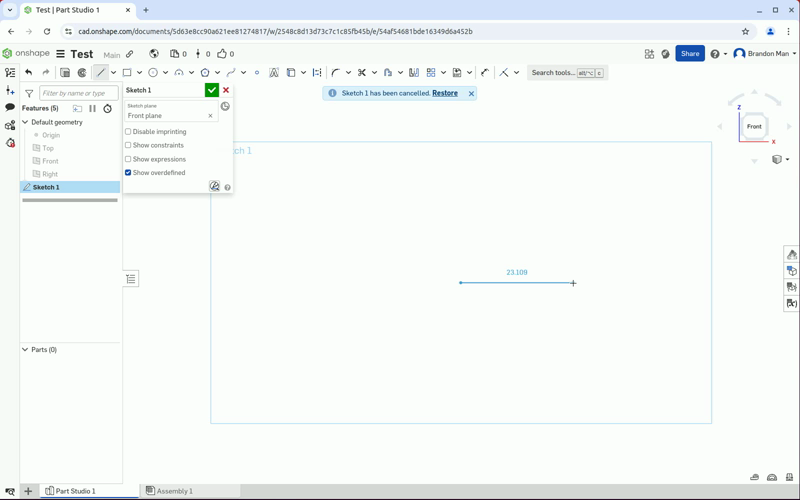
key_up(shift)
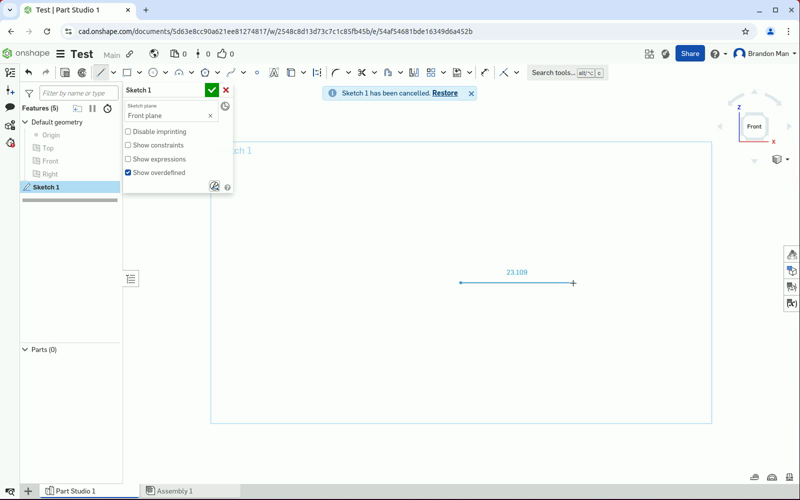
key_down(shift)
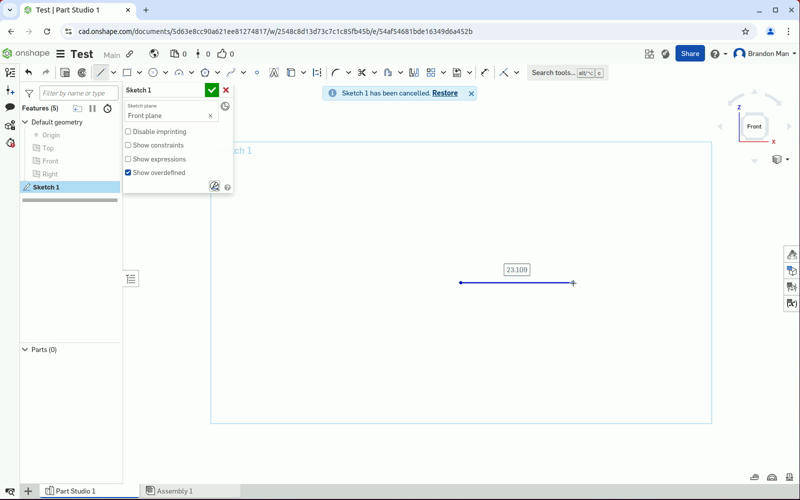
mouse_move(573, 208)
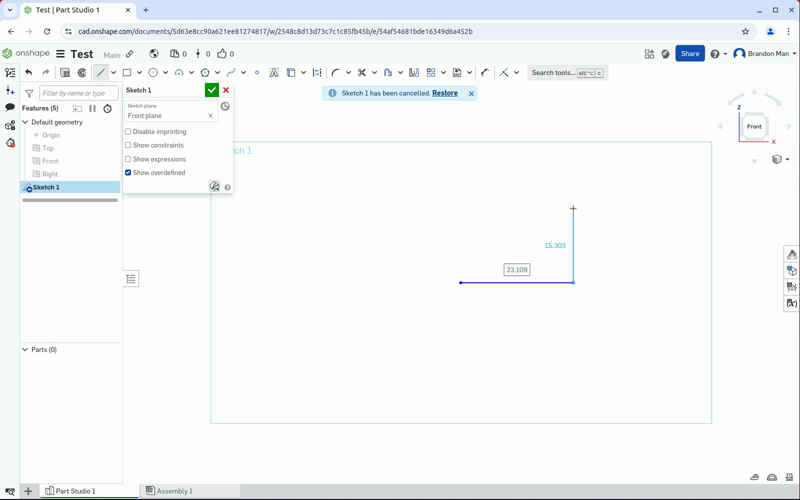
click(573, 208)
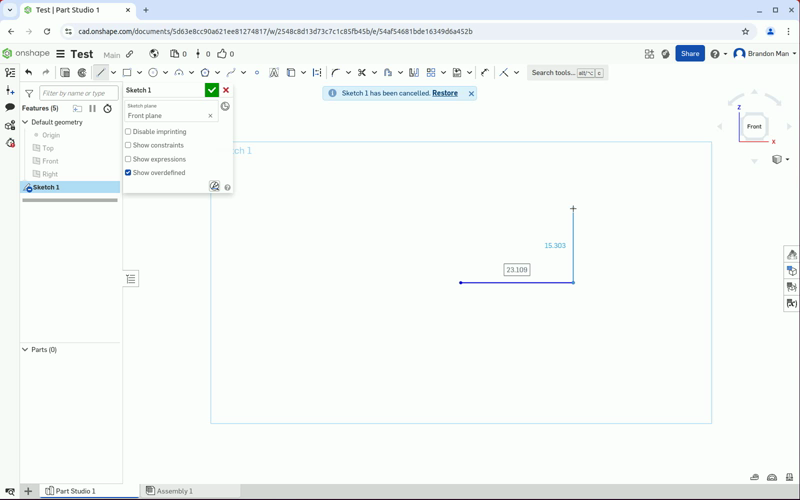
key_up(shift)
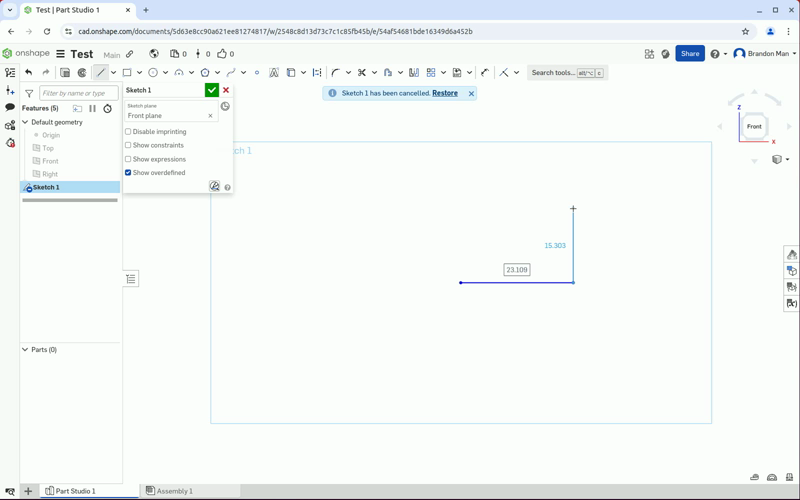
key_down(shift)
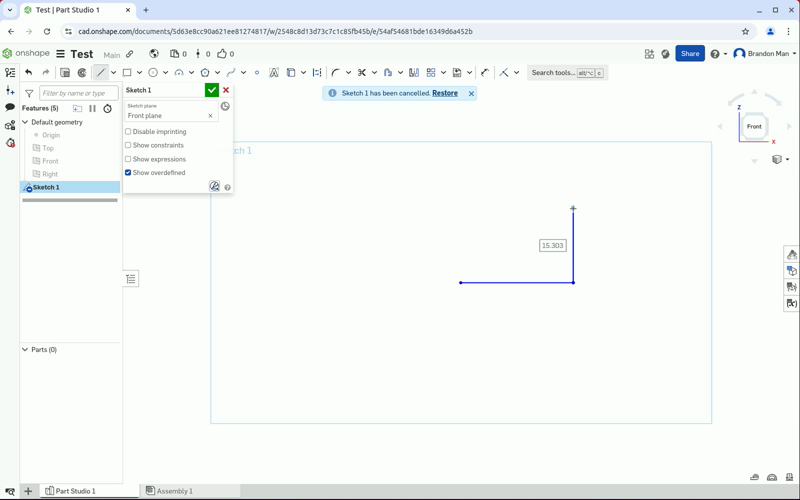
mouse_move(460, 208)
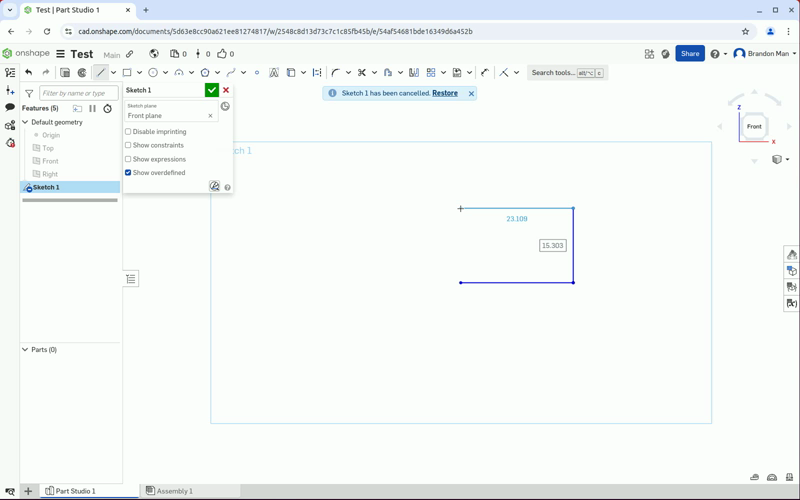
click(460, 208)
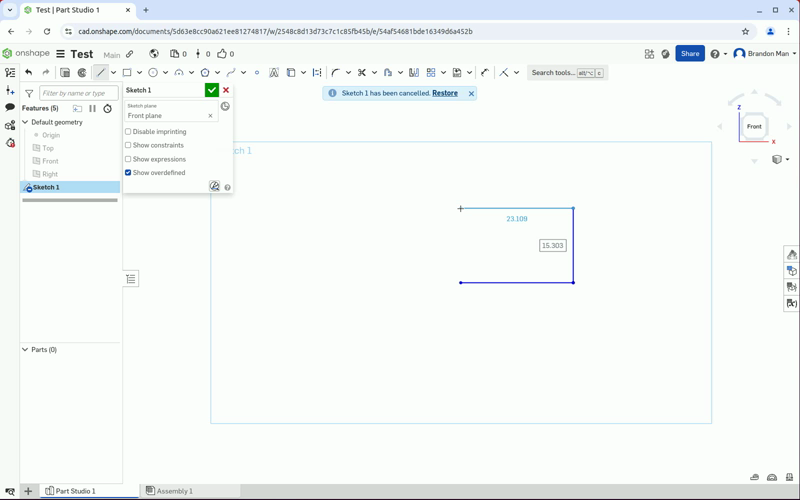
key_up(shift)
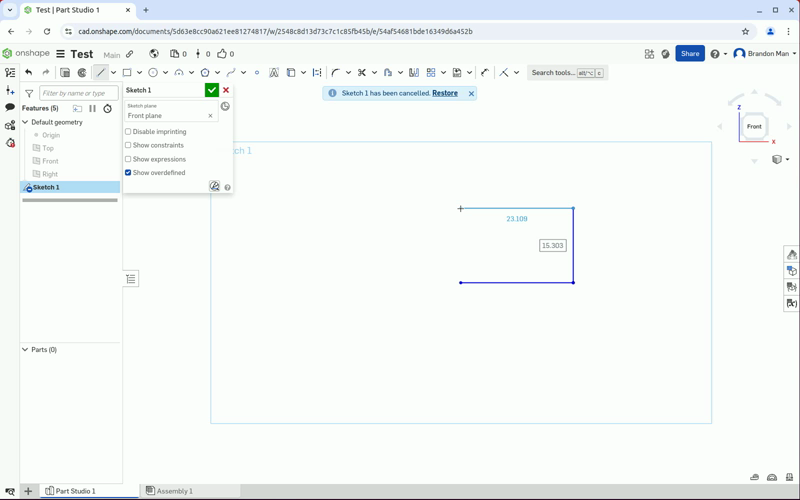
key_down(shift)
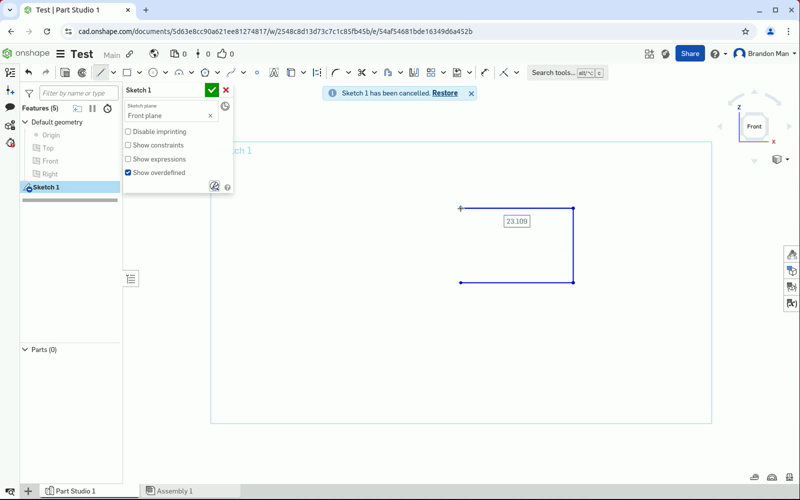
mouse_move(460, 282)
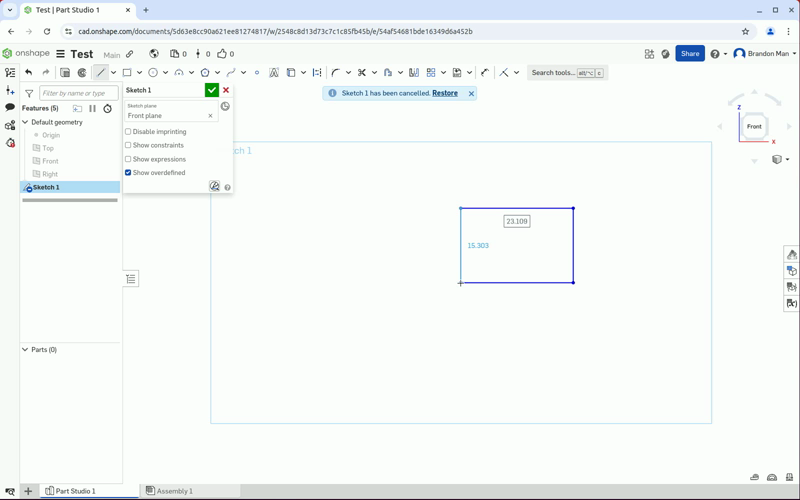
key_up(shift)
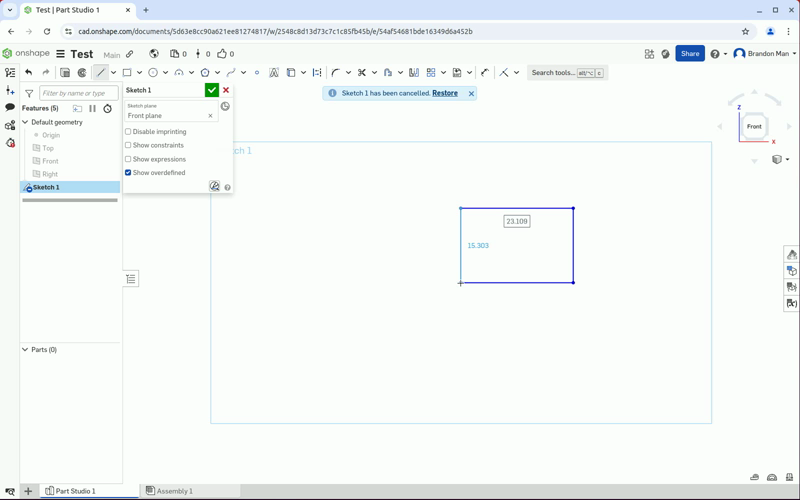
click(460, 282)
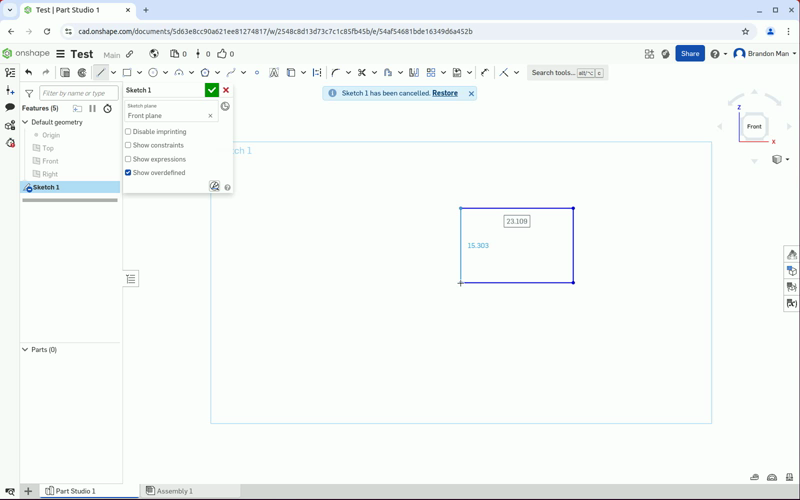
key(esc)
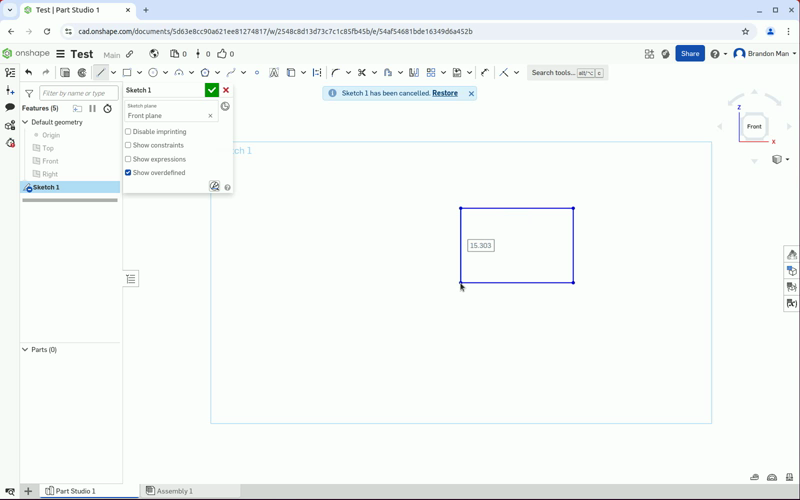
mouse_move(548, 250)
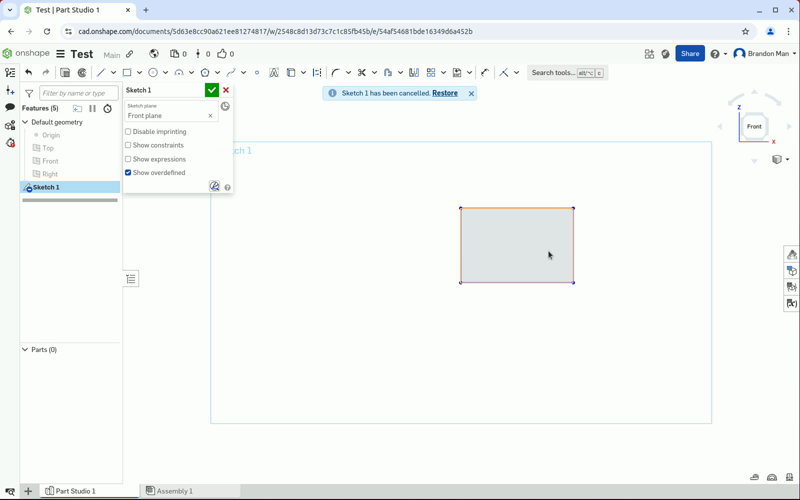
click(548, 250)
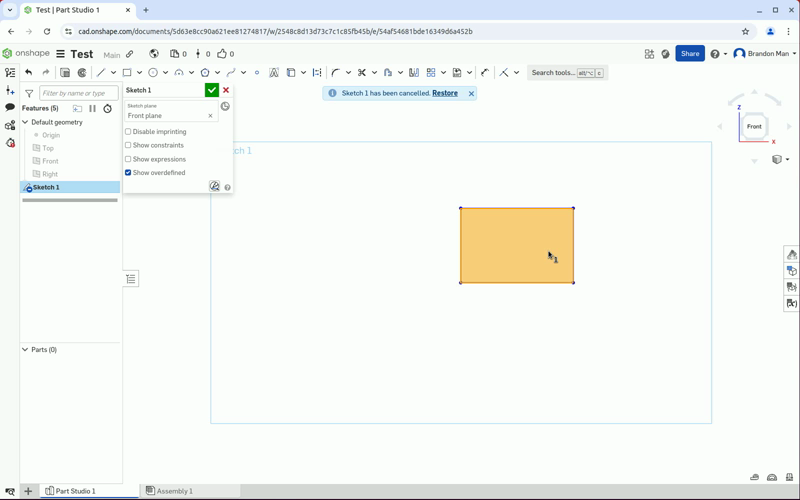
mouse_move(73, 352)
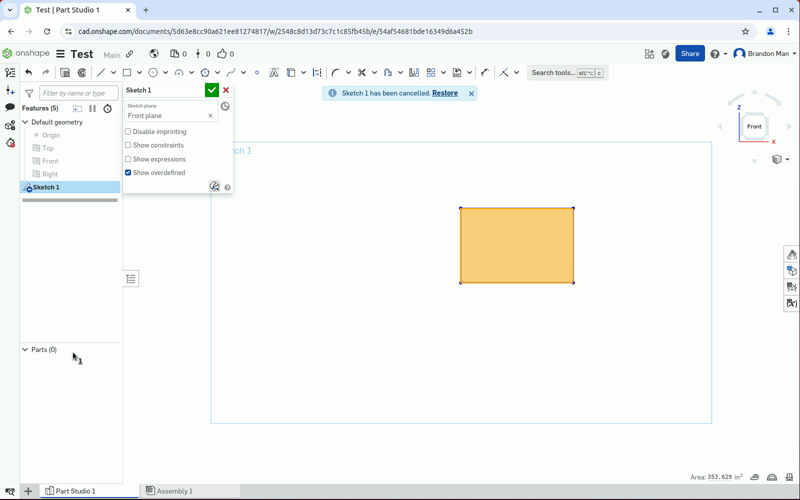
key(shift+y)
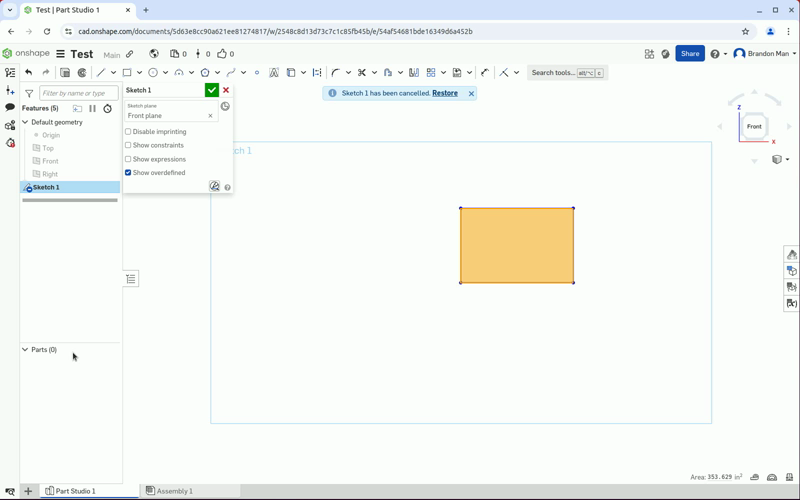
key(shift+e)
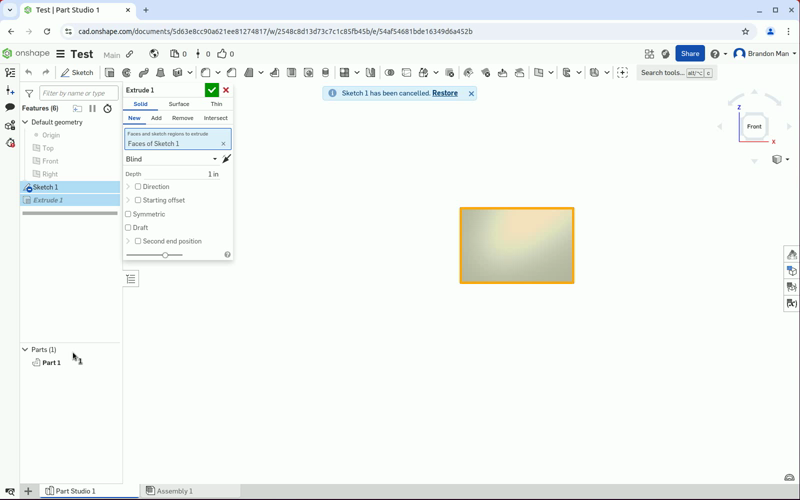
mouse_move(143, 106)
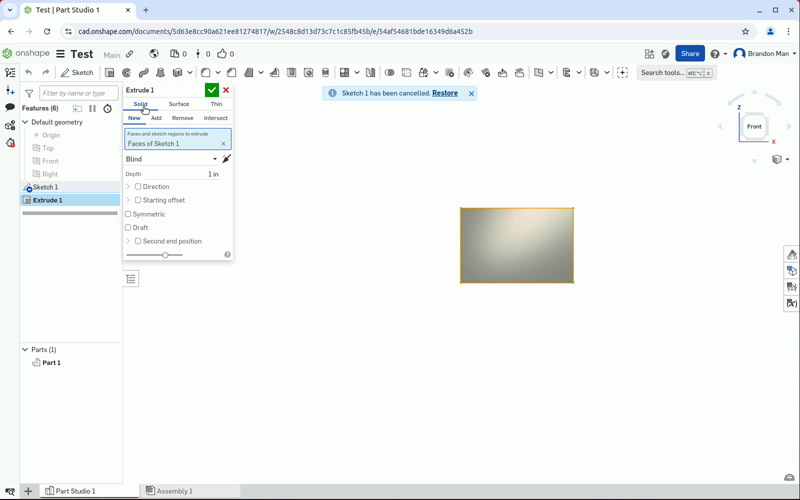
click(143, 106)
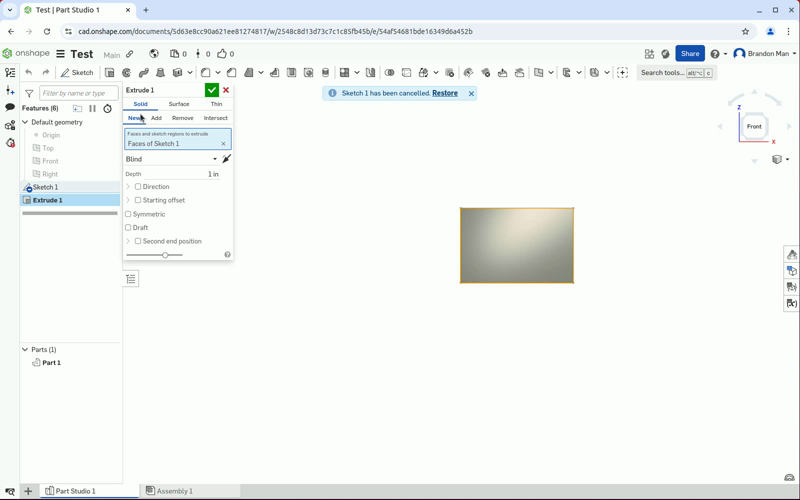
mouse_move(137, 120)
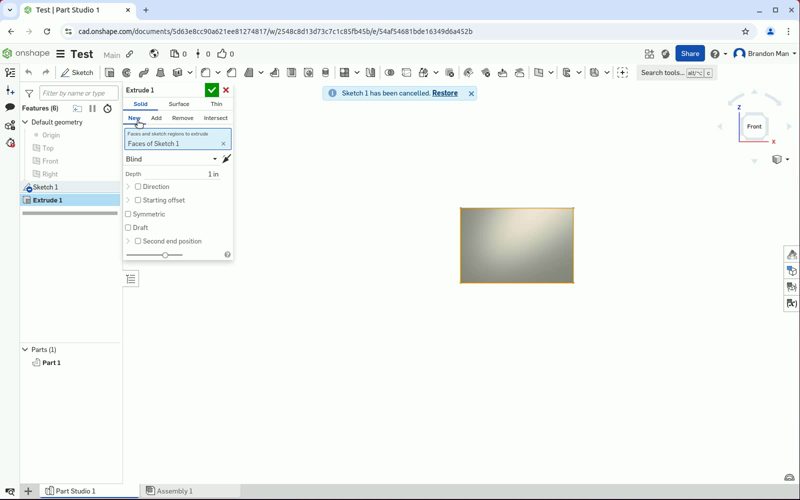
click(137, 120)
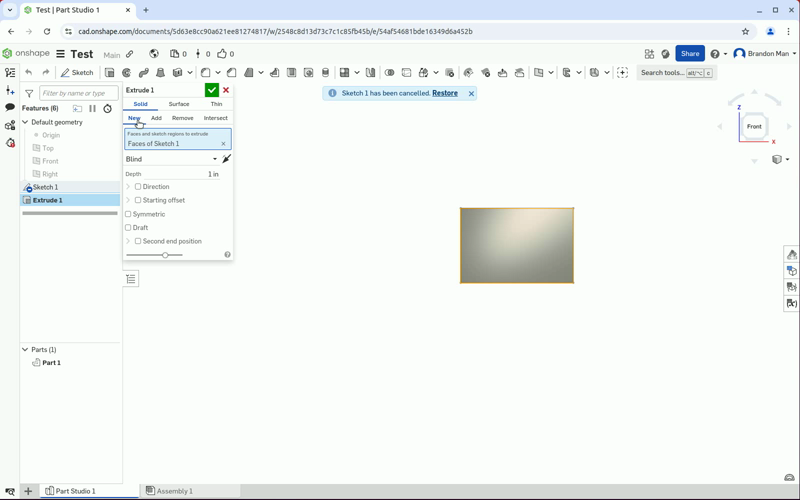
key(tab, 4)
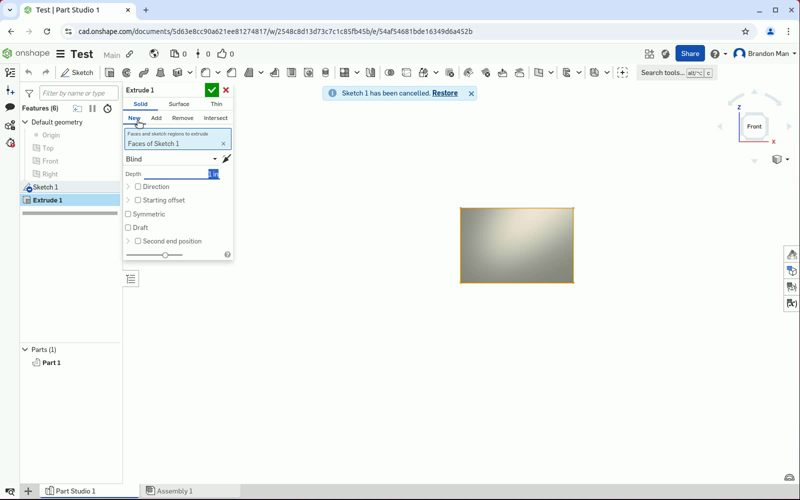
text(15.405)
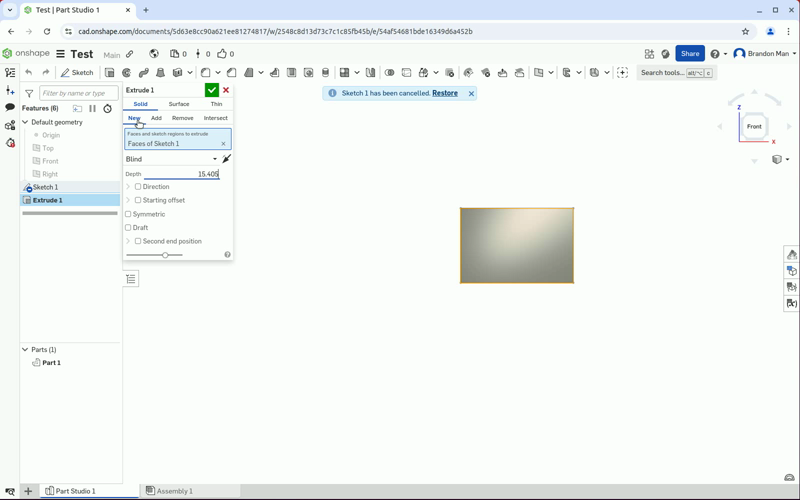
key(enter)
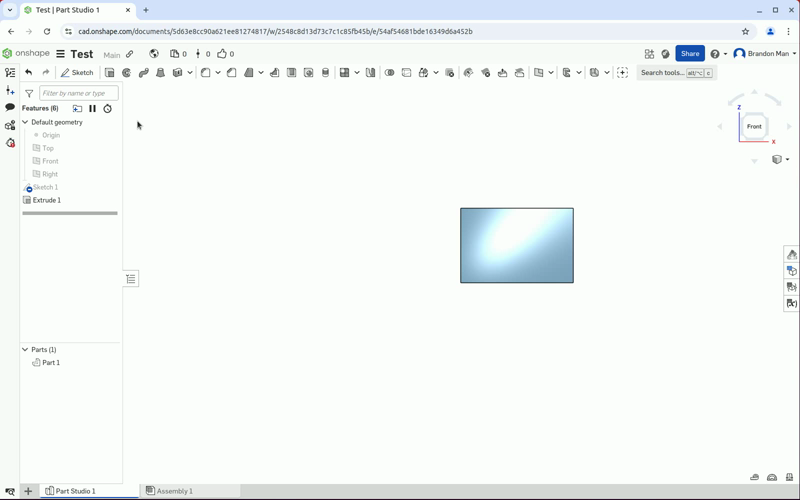
key(shift+h)
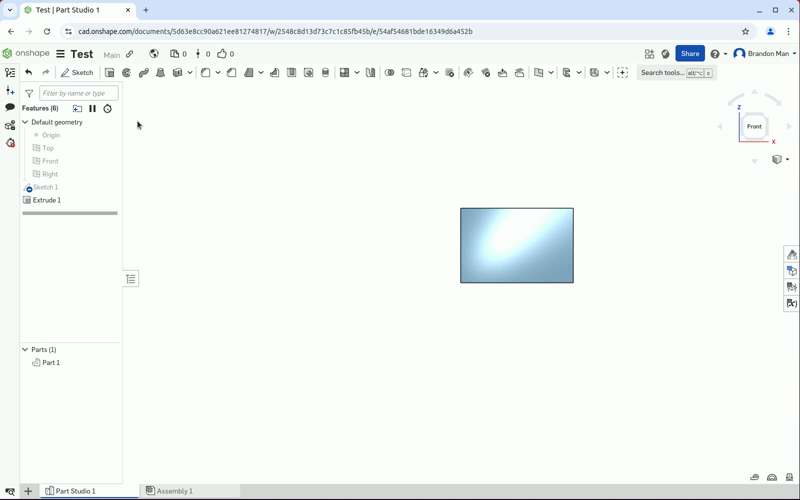
key(shift+h)
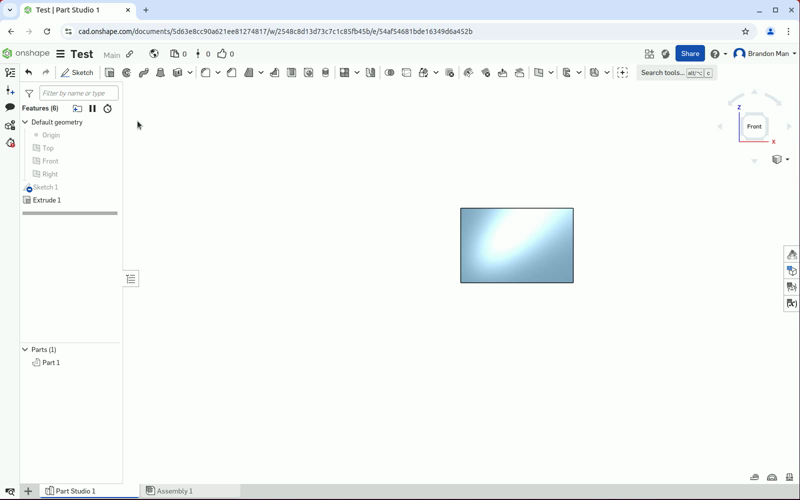
mouse_move(73, 189)
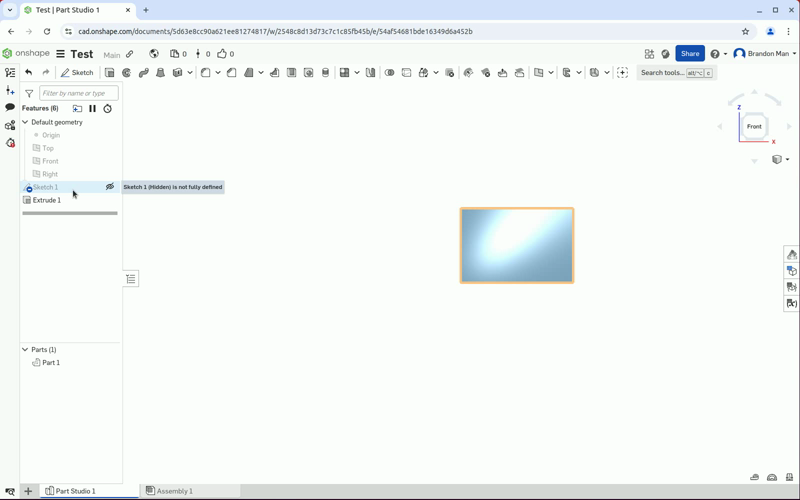
click(73, 189)
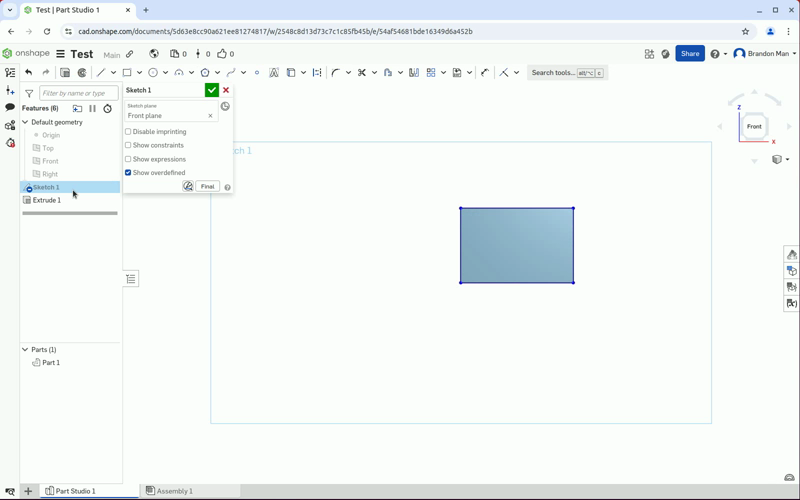
mouse_move(229, 92)
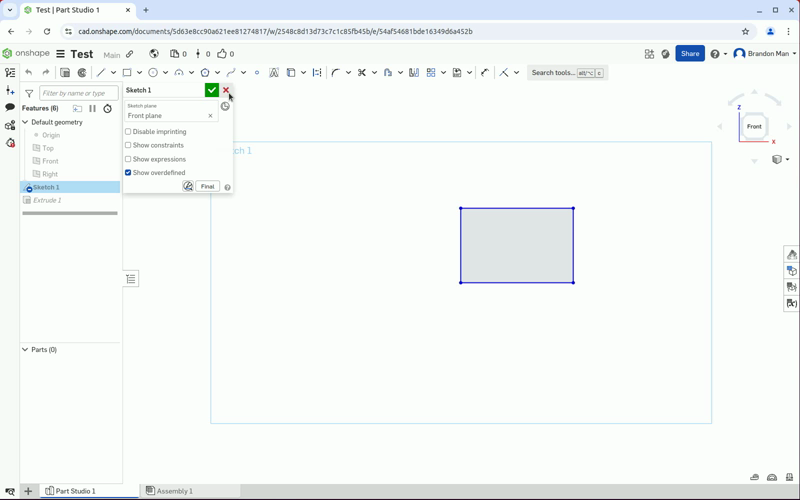
click(229, 92)
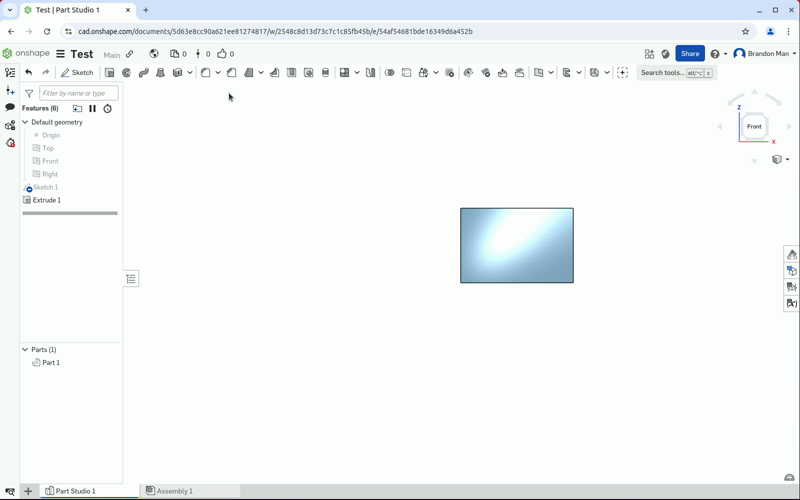
mouse_move(73, 352)
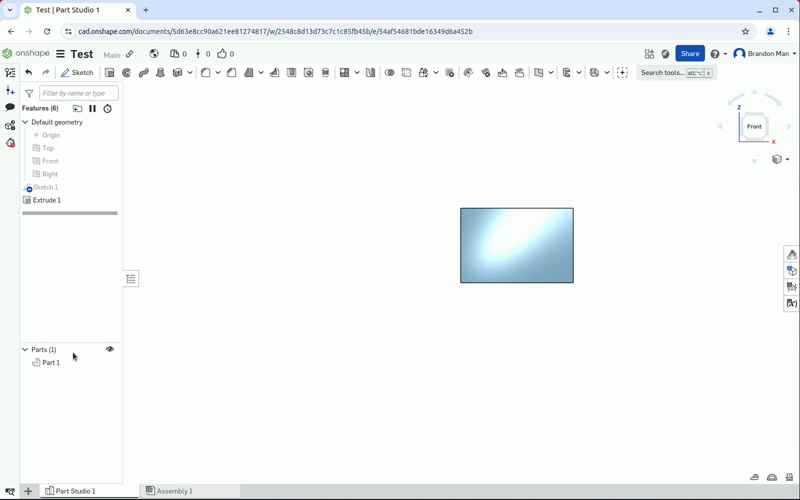
key(y)
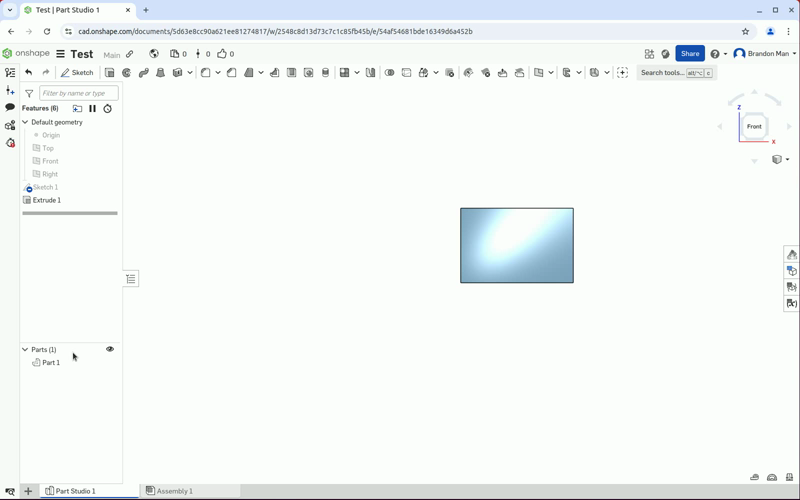
key(shift+p)
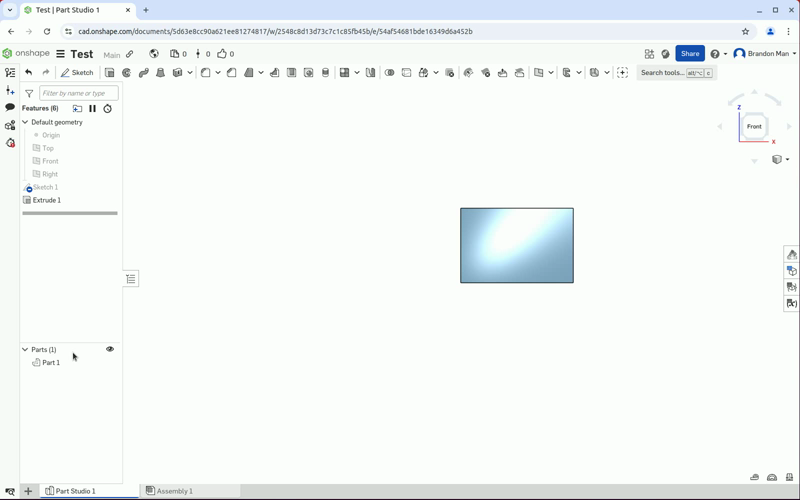
key(space)
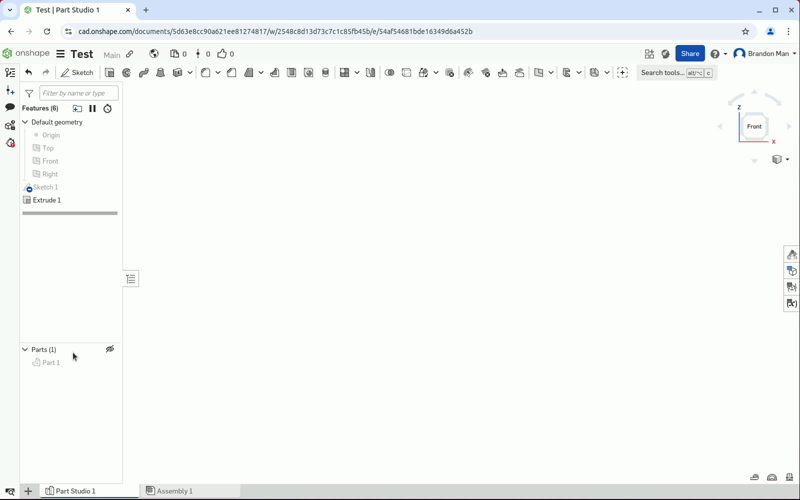
key_down(shift)
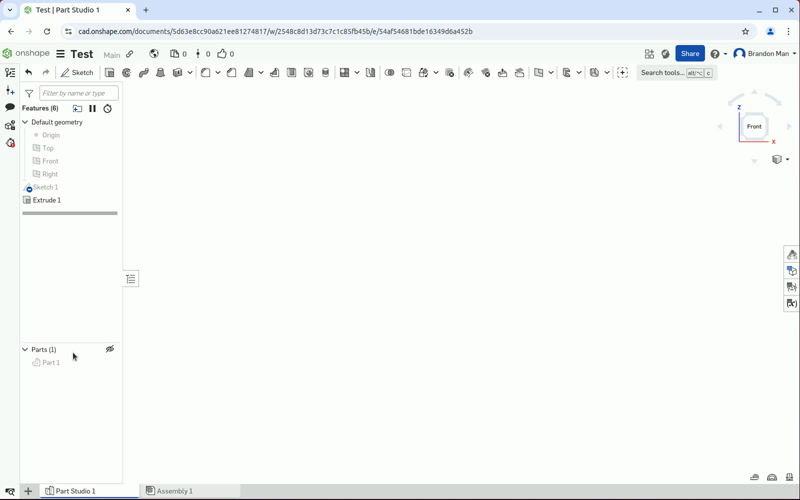
key(down)
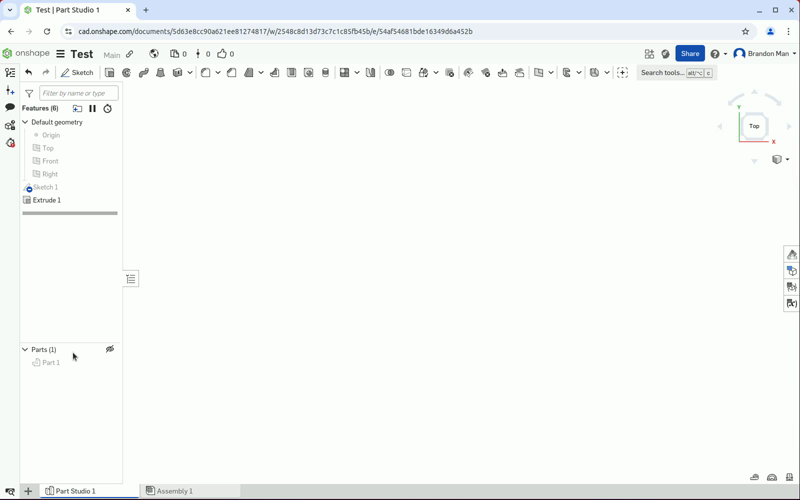
key_up(shift)
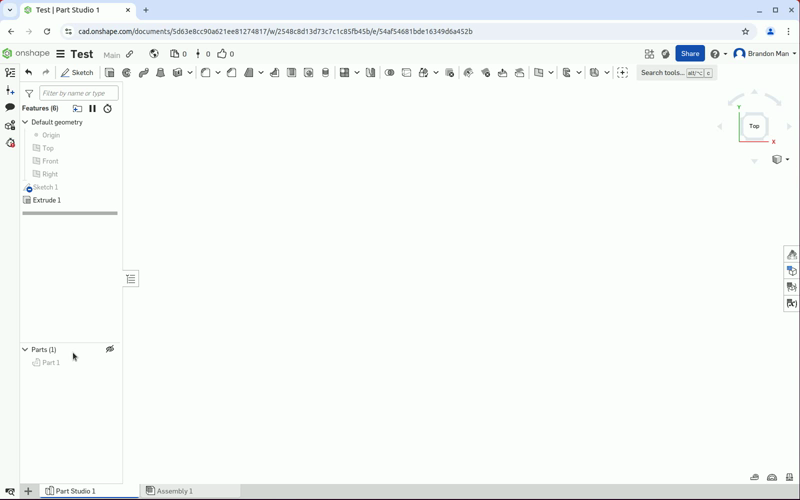
mouse_move(73, 352)
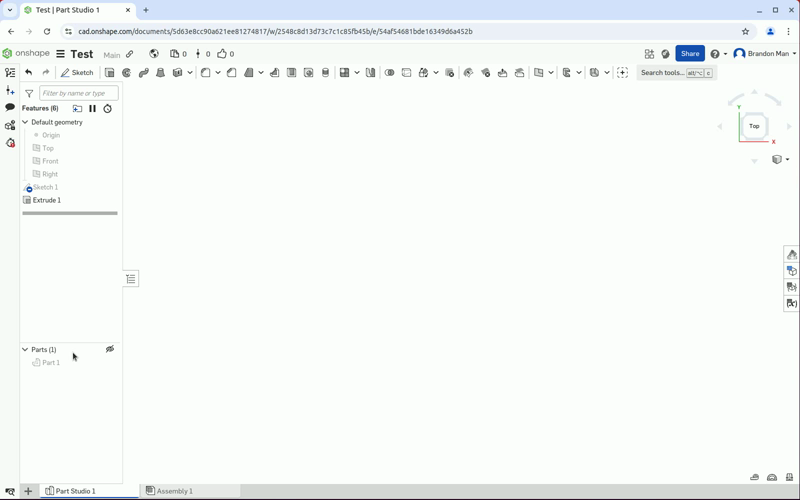
key(shift+y)
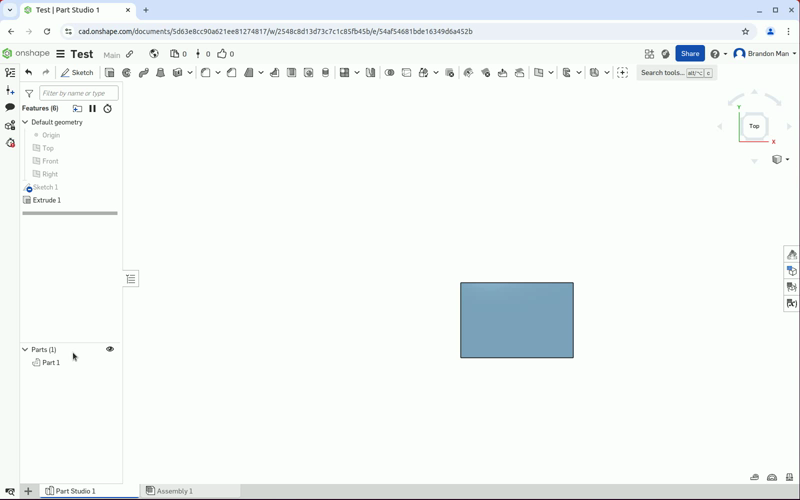
mouse_move(541, 75)
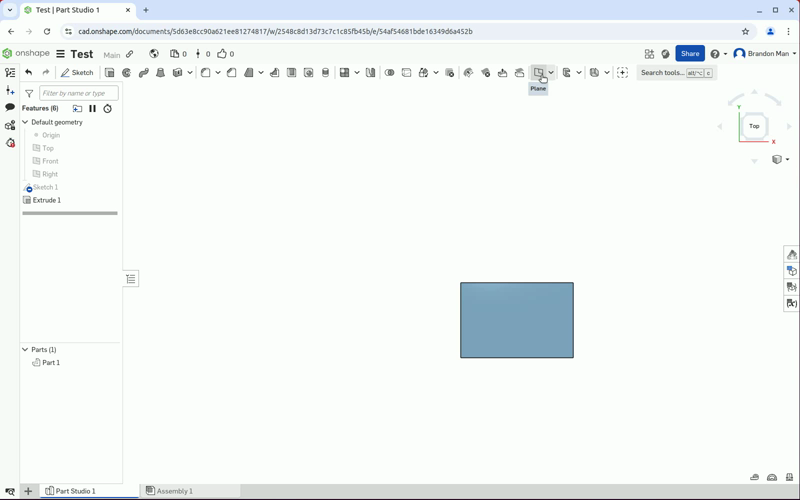
click(541, 75)
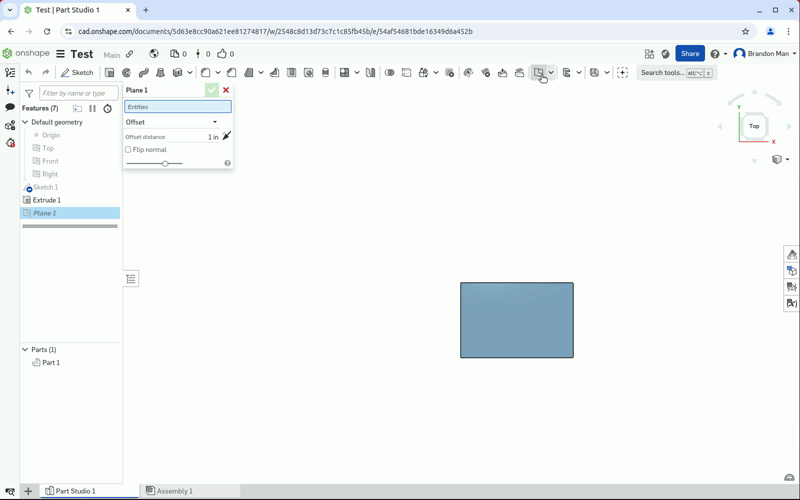
mouse_move(73, 150)
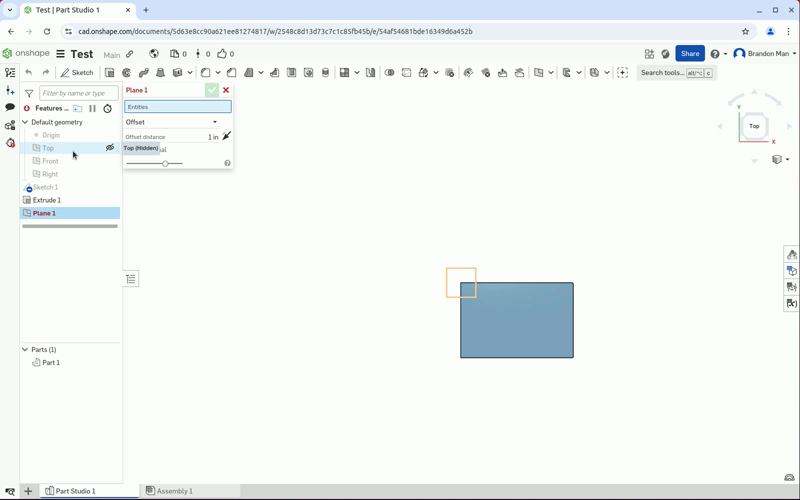
click(73, 150)
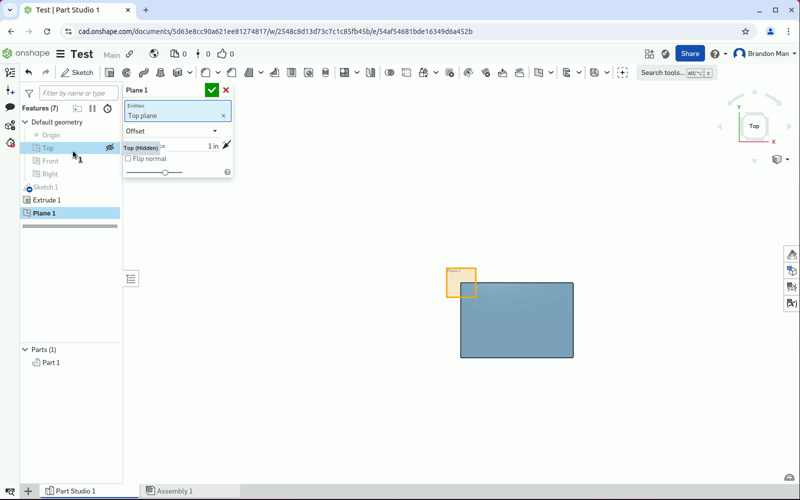
key(tab, 2)
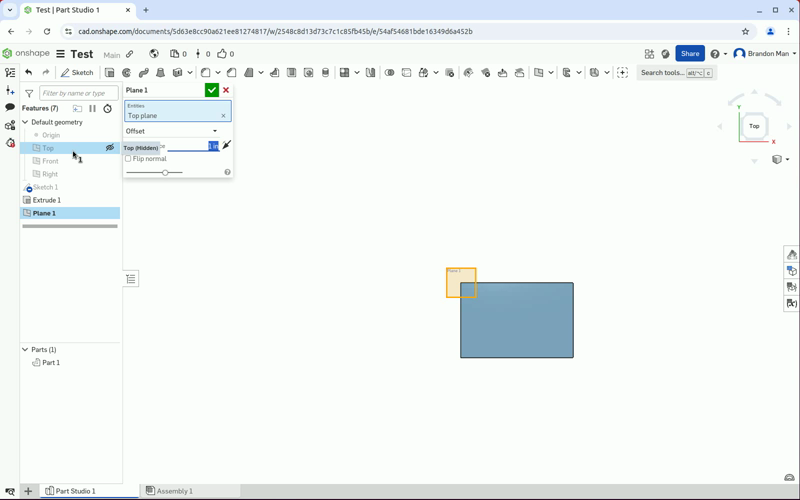
text(15.405)
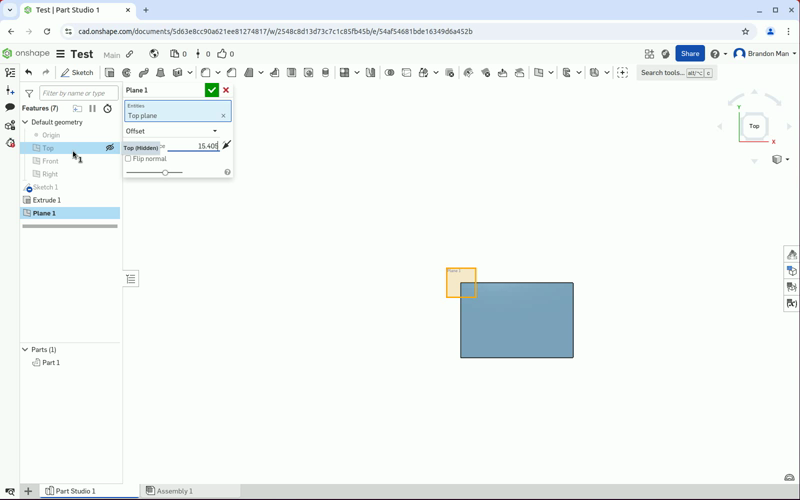
key(enter, 2)
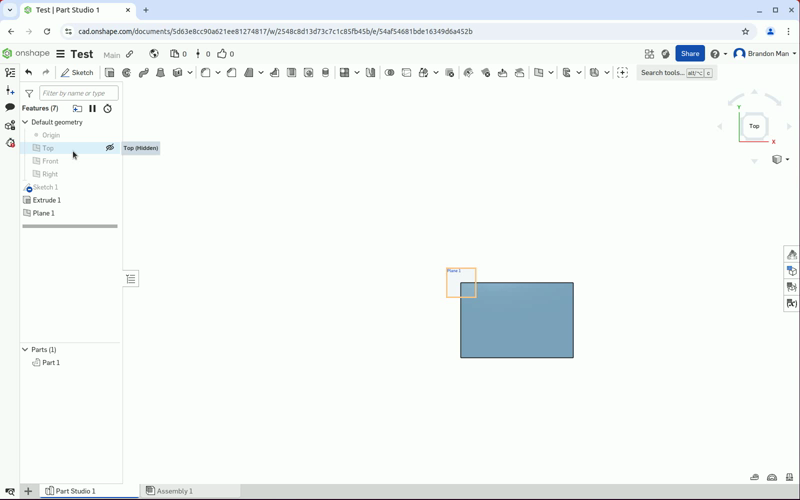
key(shift+s)
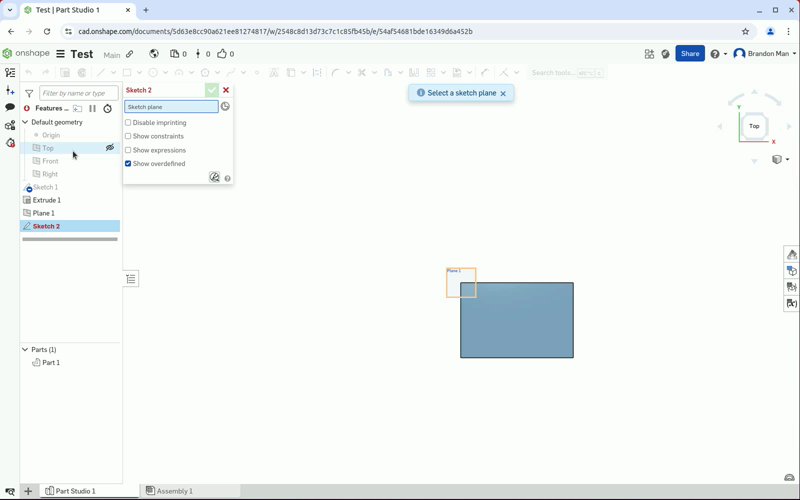
mouse_move(73, 215)
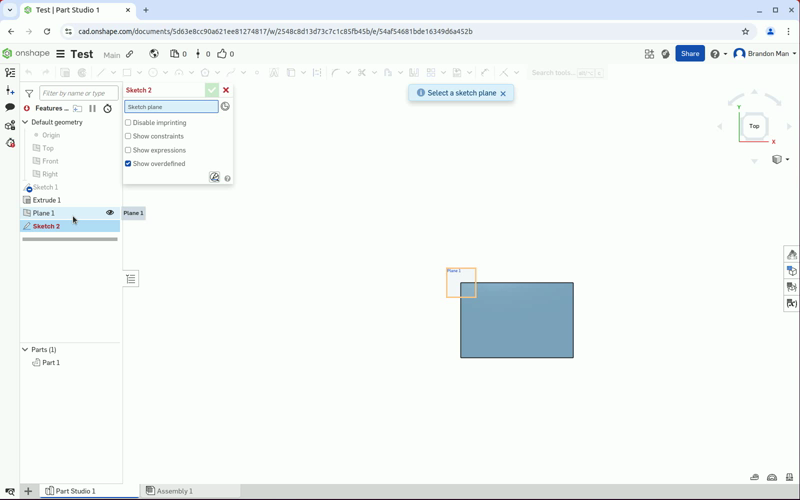
click(73, 215)
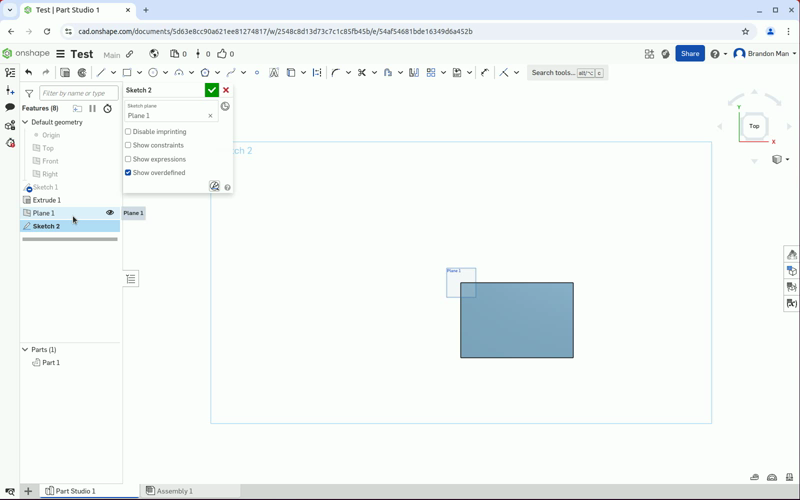
mouse_move(73, 352)
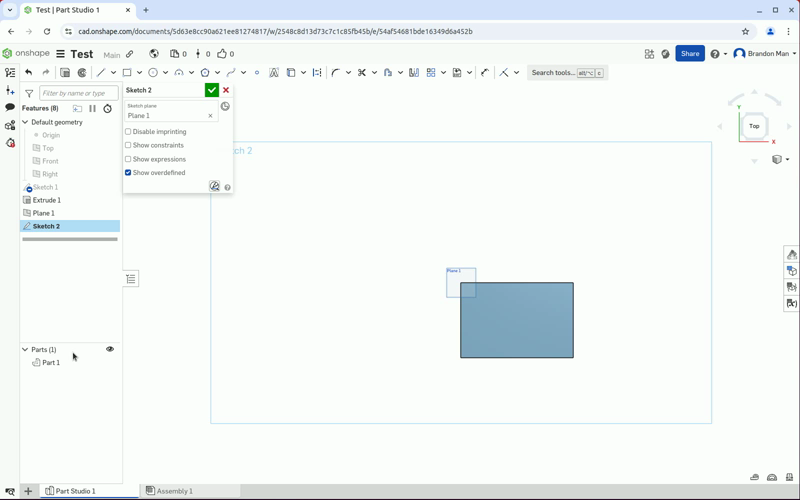
key(y)
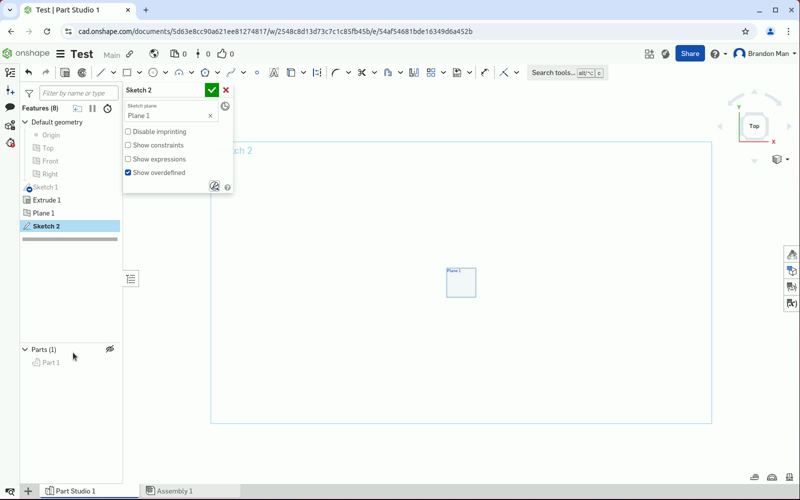
key(l)
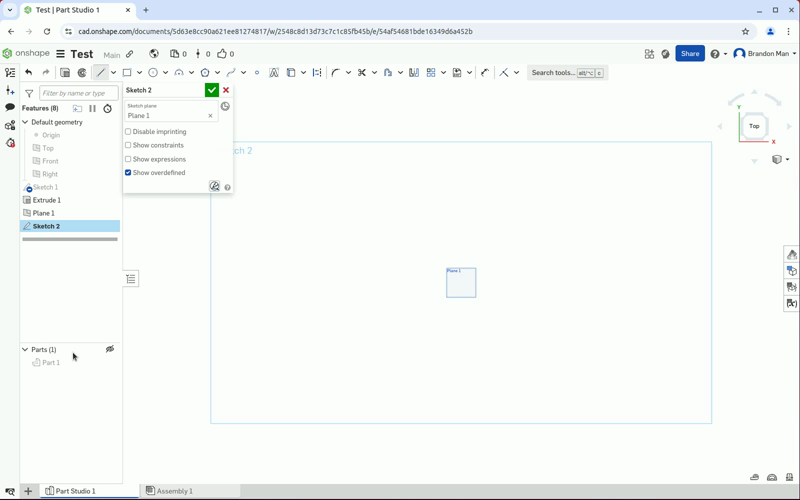
key_down(shift)
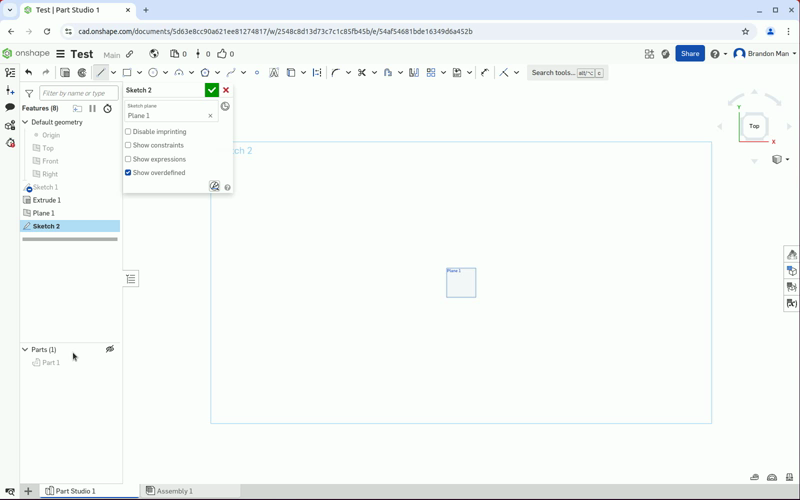
mouse_move(460, 282)
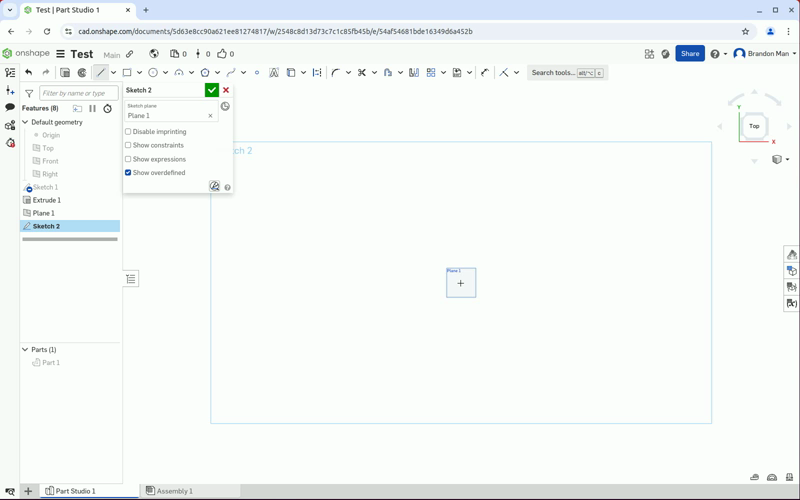
click(460, 282)
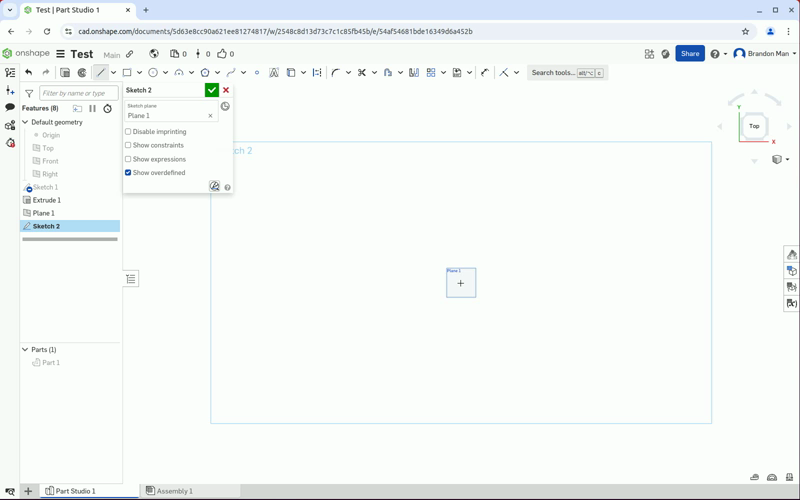
key_up(shift)
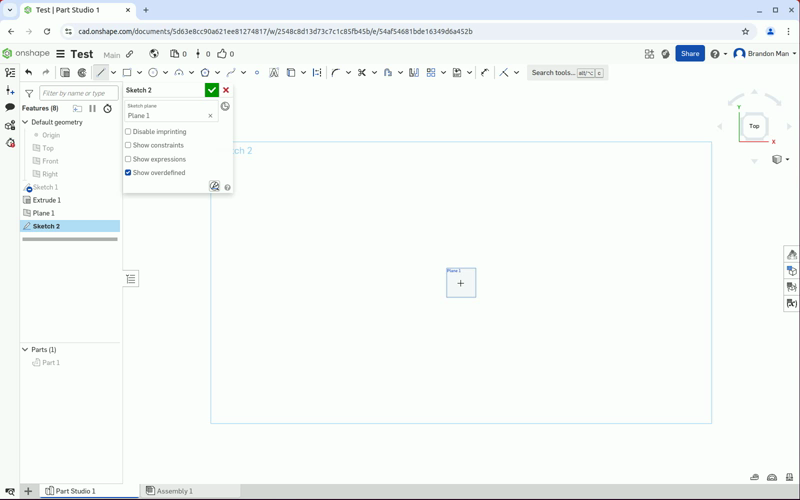
key_down(shift)
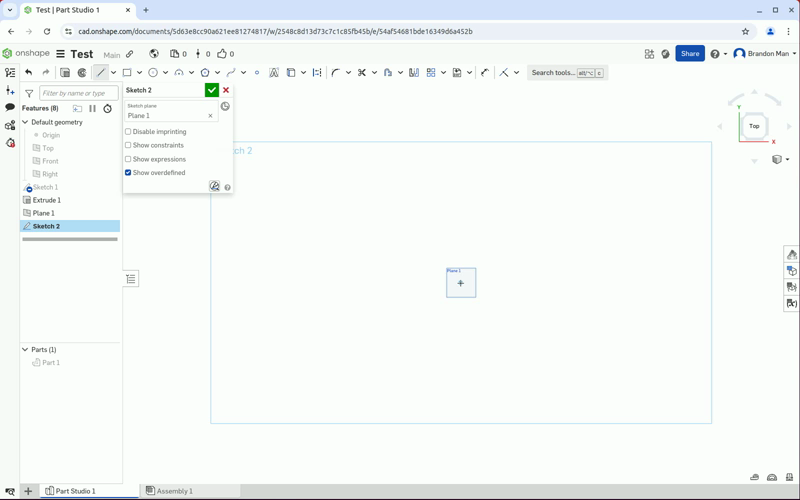
mouse_move(535, 357)
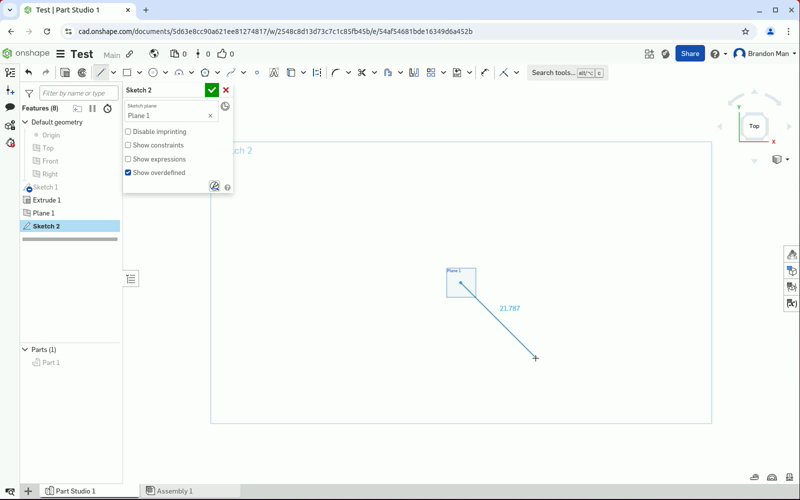
click(535, 357)
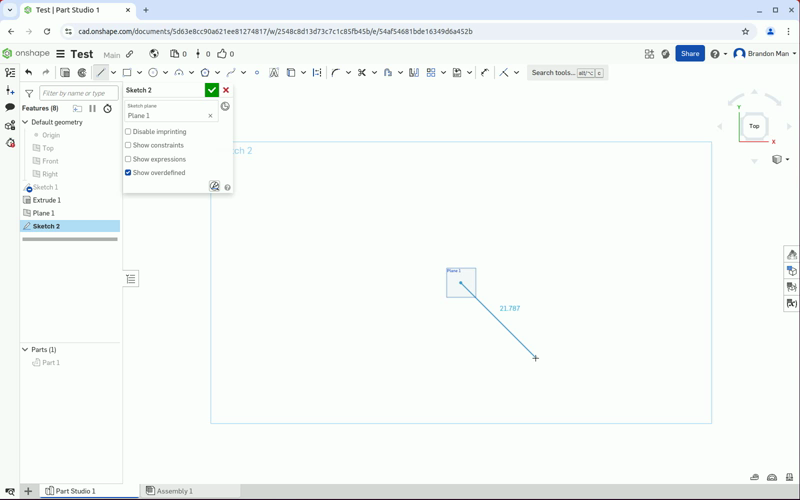
key_up(shift)
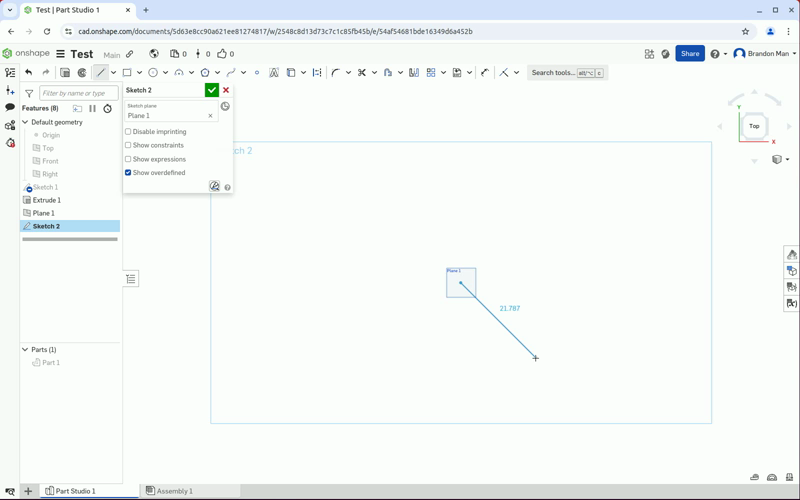
key_down(shift)
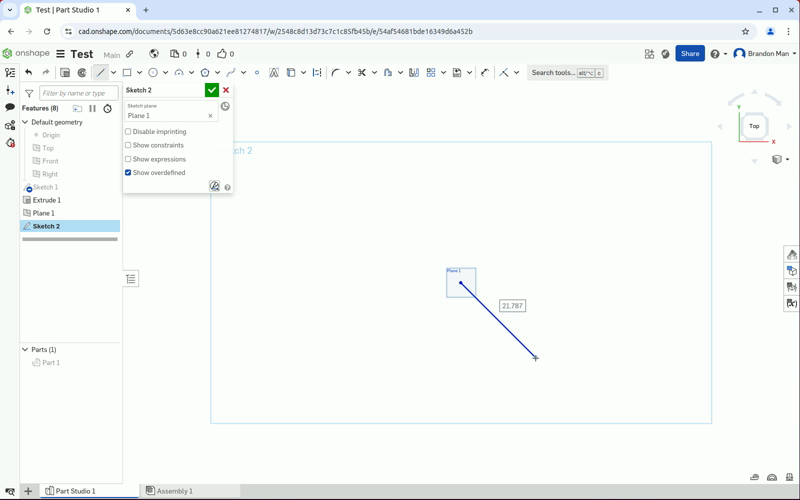
mouse_move(565, 357)
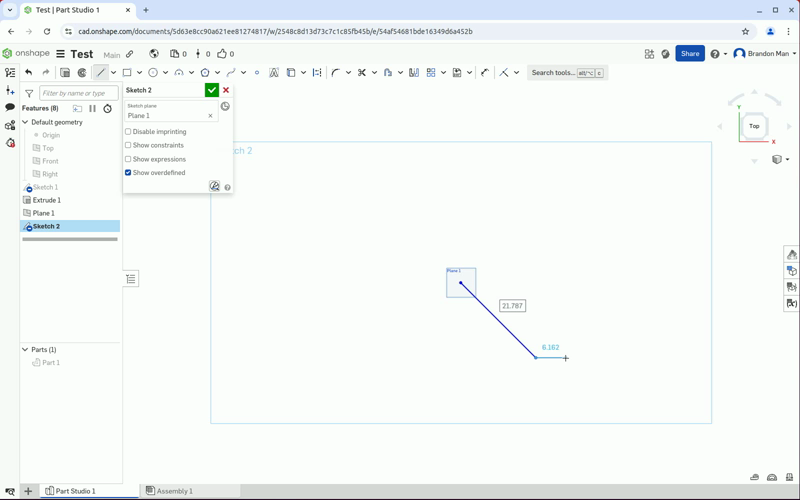
mouse_move(573, 357)
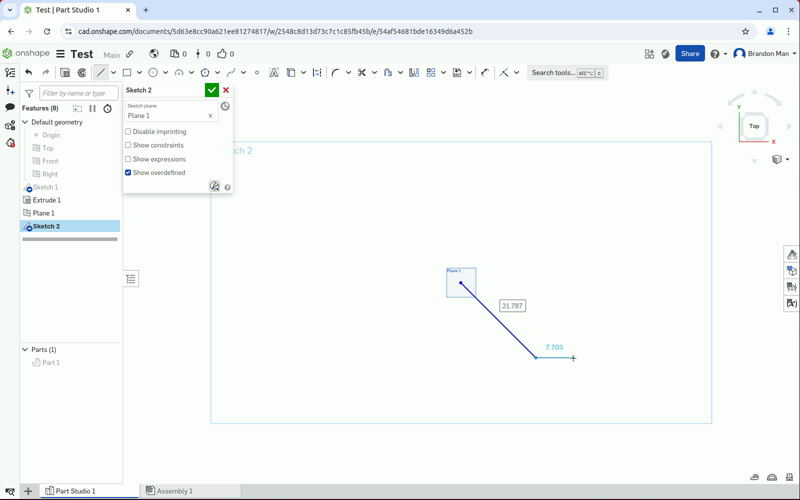
click(573, 357)
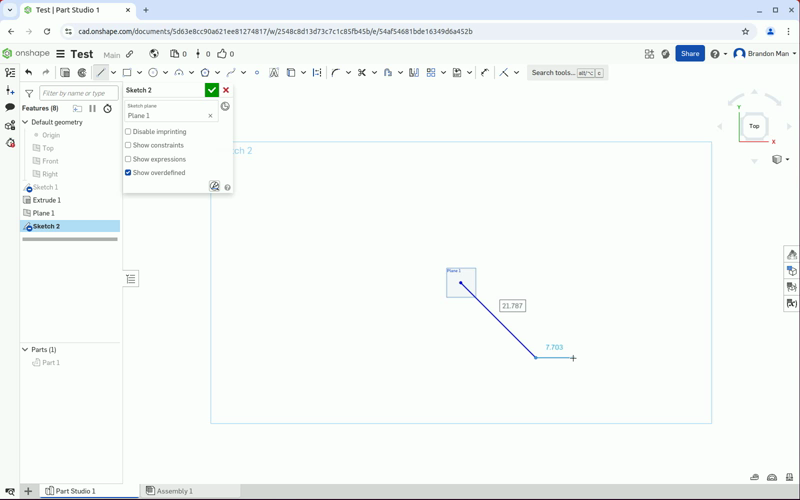
key_up(shift)
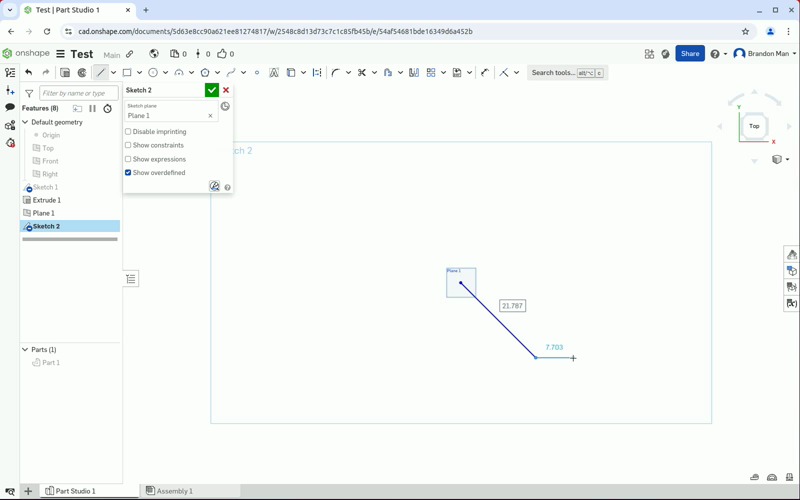
key_down(shift)
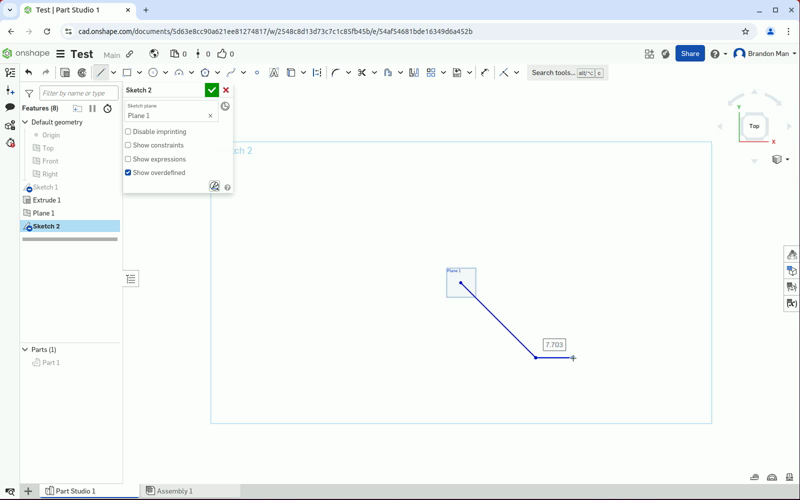
mouse_move(589, 357)
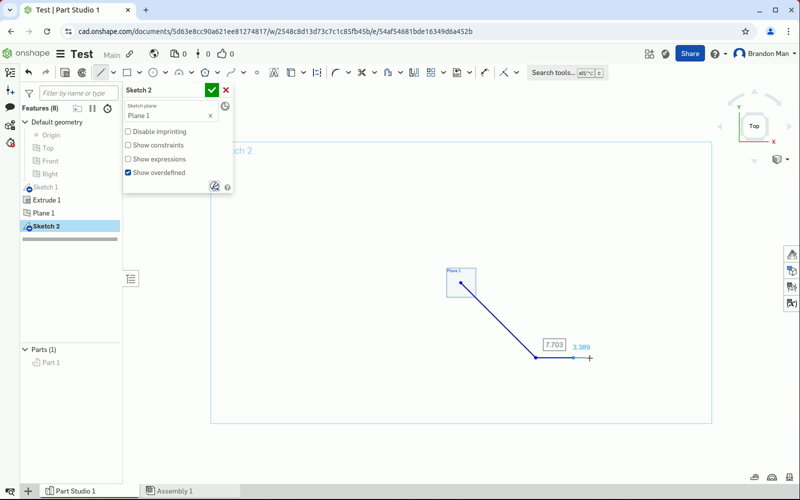
mouse_move(573, 339)
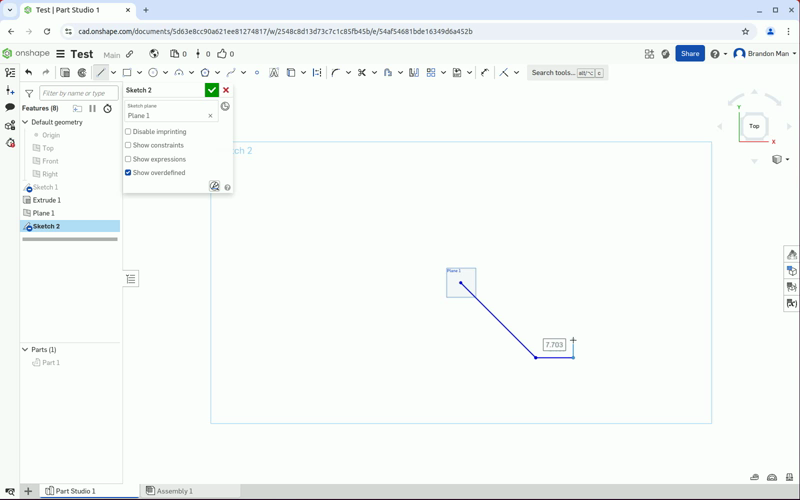
click(573, 339)
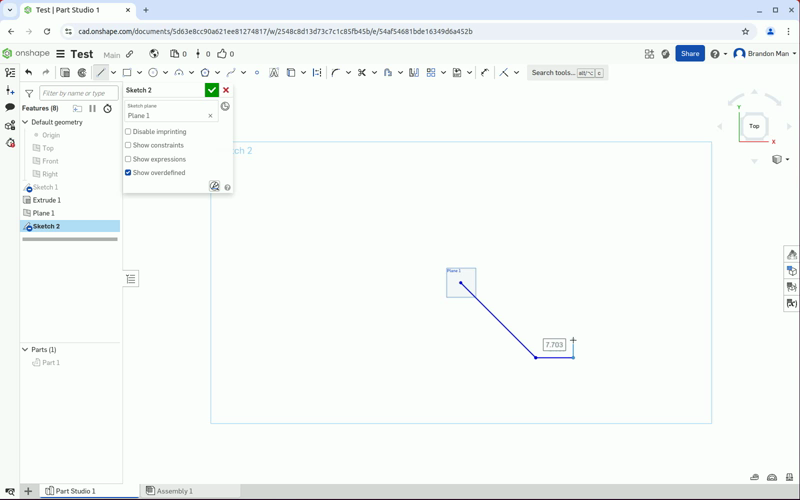
key_up(shift)
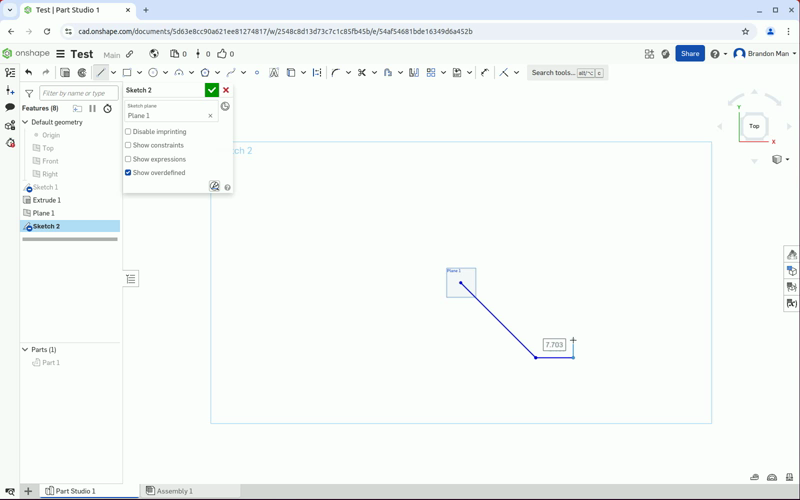
key_down(shift)
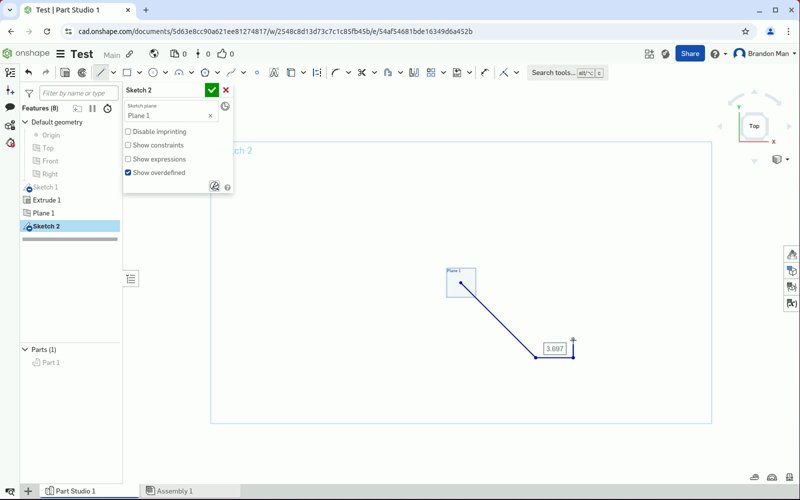
mouse_move(517, 282)
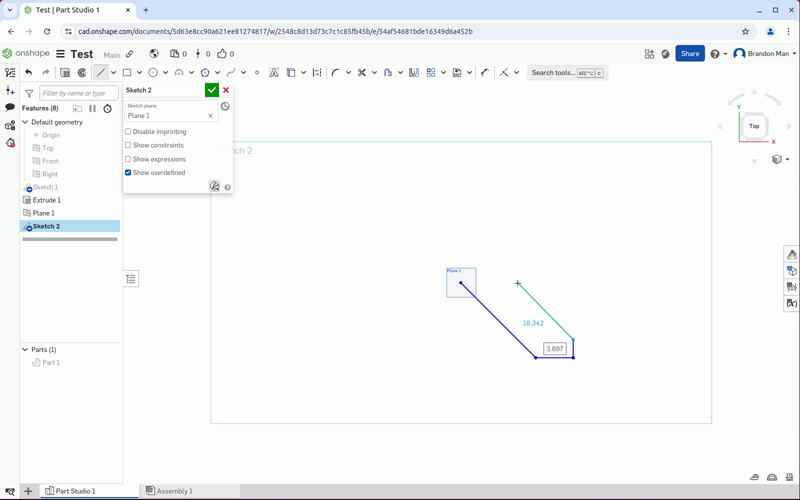
click(517, 282)
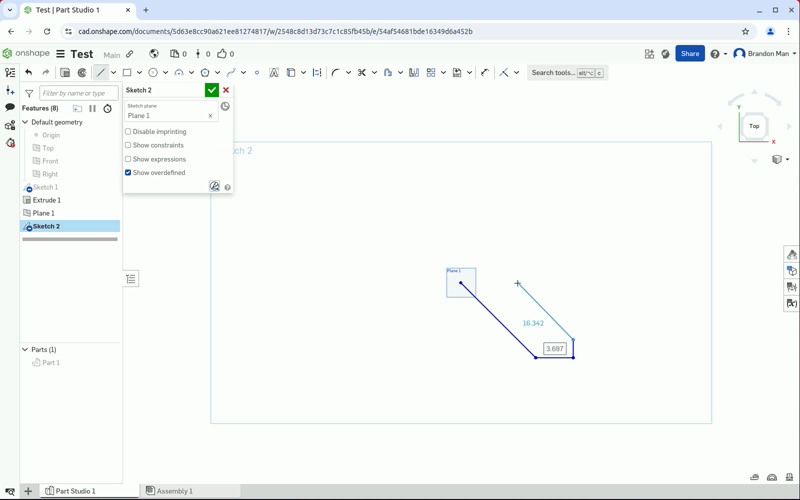
key_up(shift)
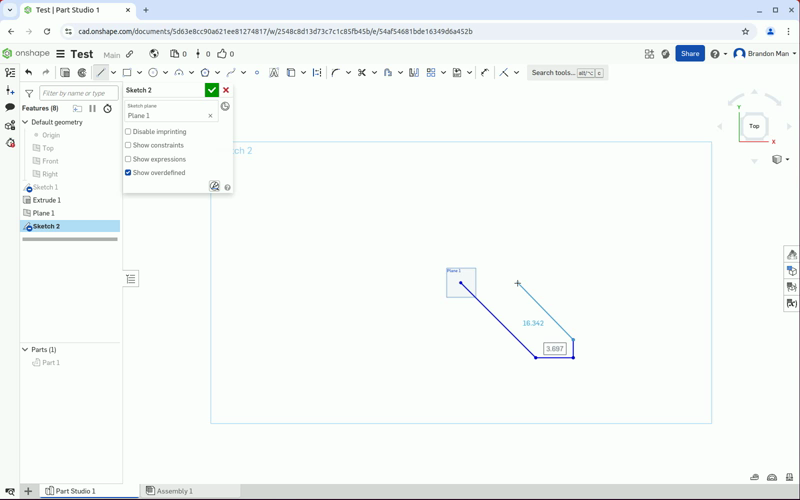
mouse_move(547, 282)
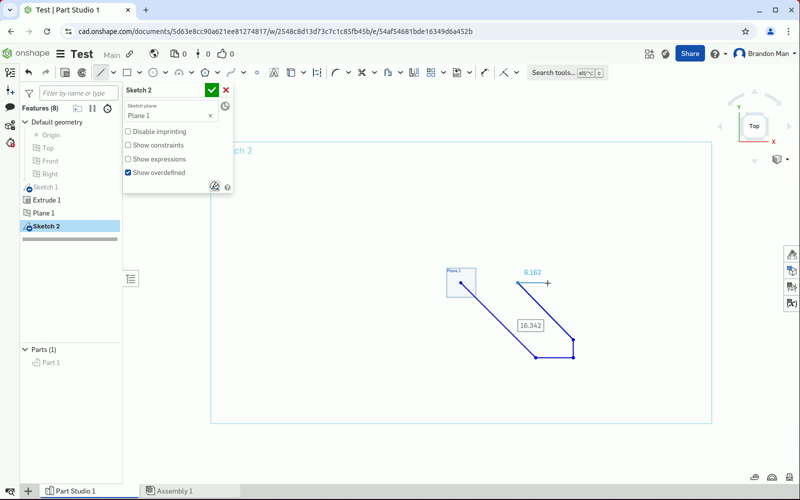
key_down(shift)
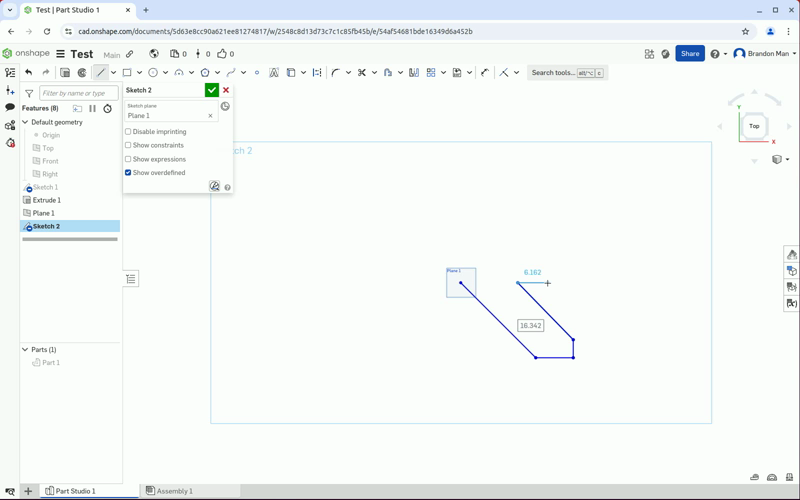
mouse_move(460, 282)
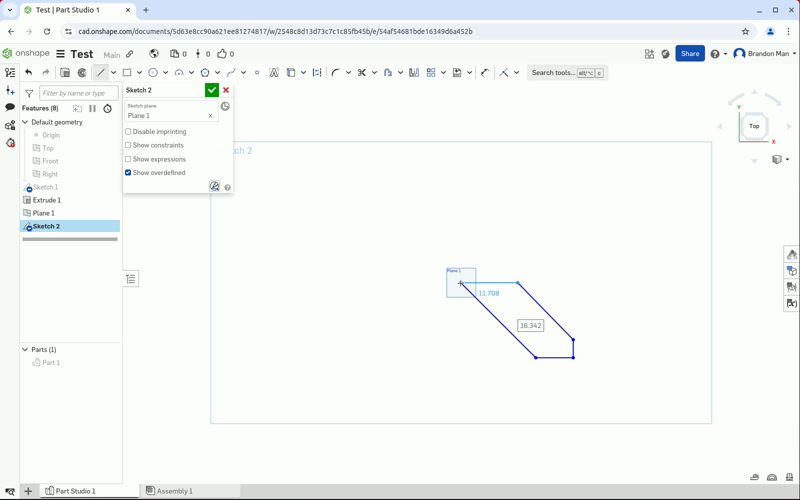
key_up(shift)
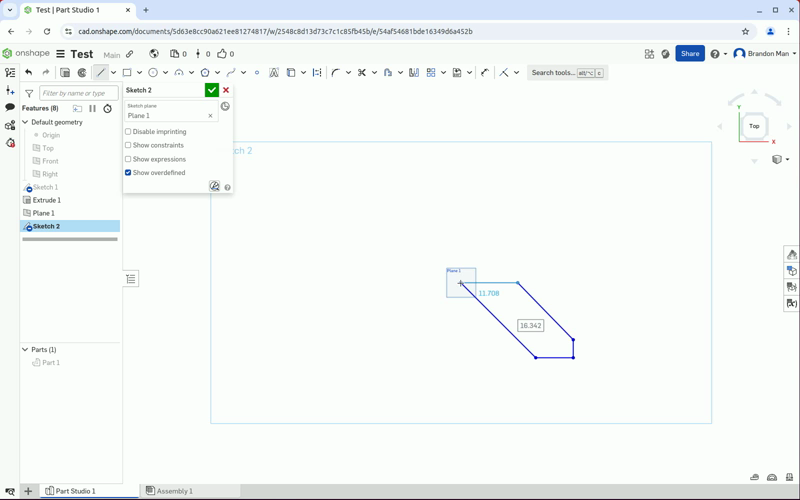
click(460, 282)
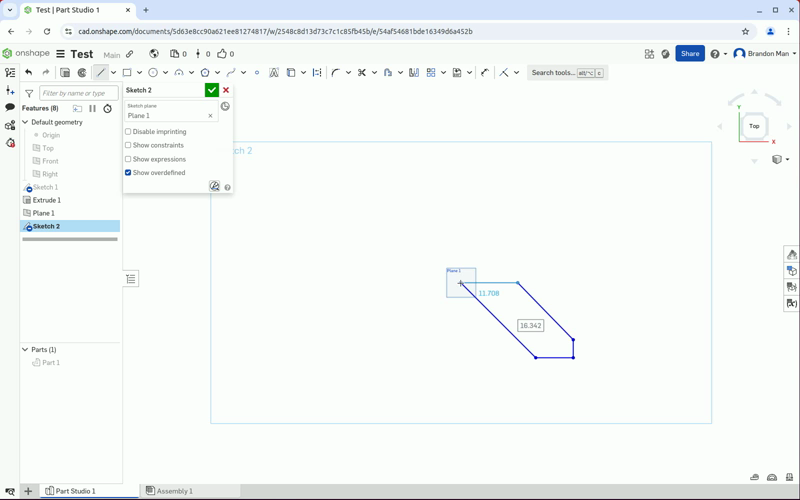
key(esc)
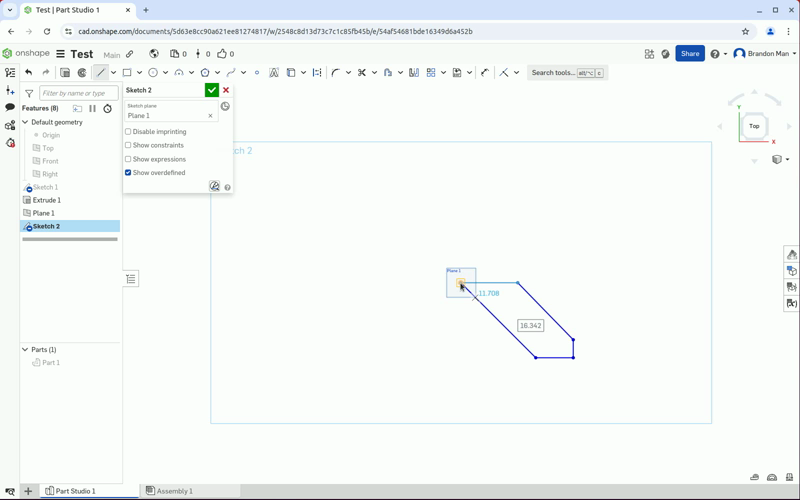
mouse_move(565, 354)
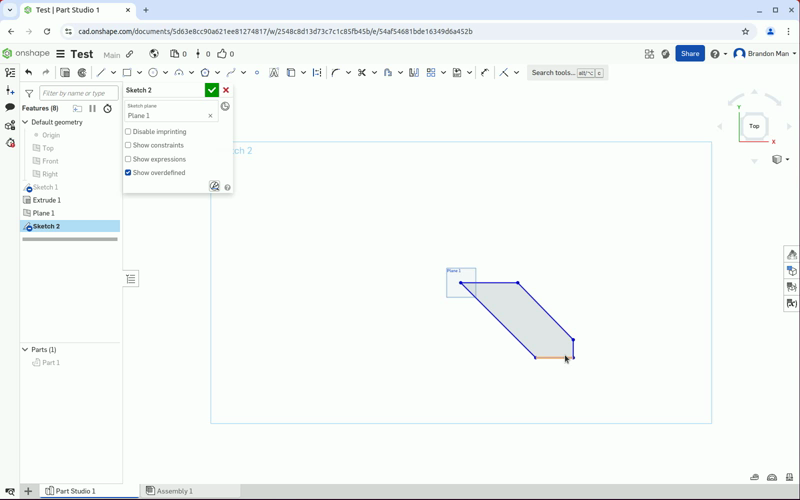
click(565, 354)
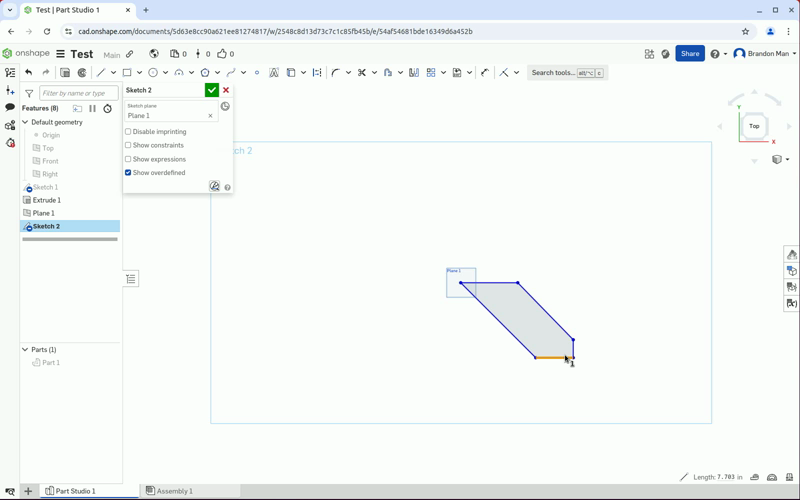
mouse_move(73, 352)
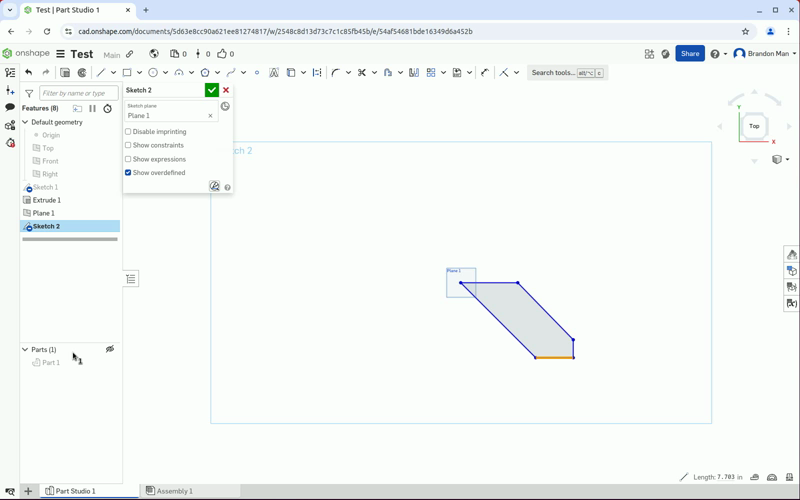
key(shift+y)
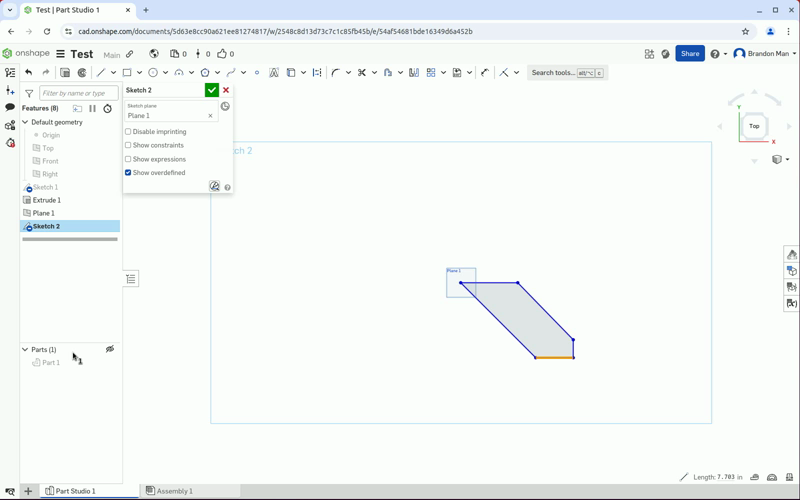
key(shift+e)
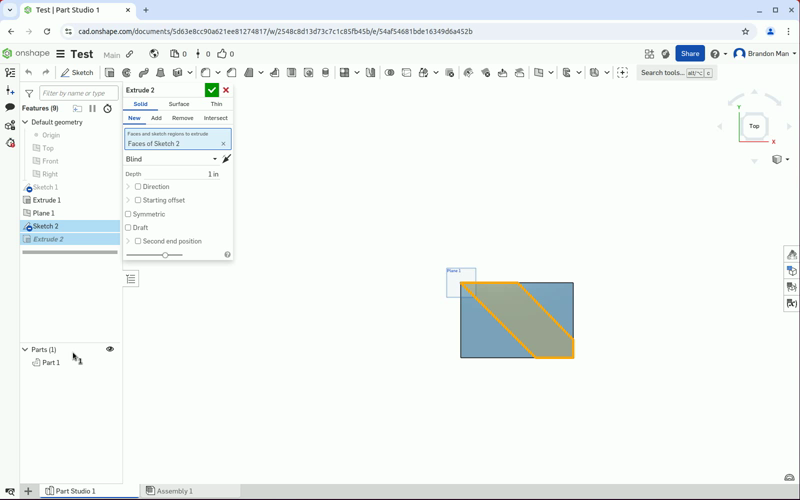
mouse_move(143, 106)
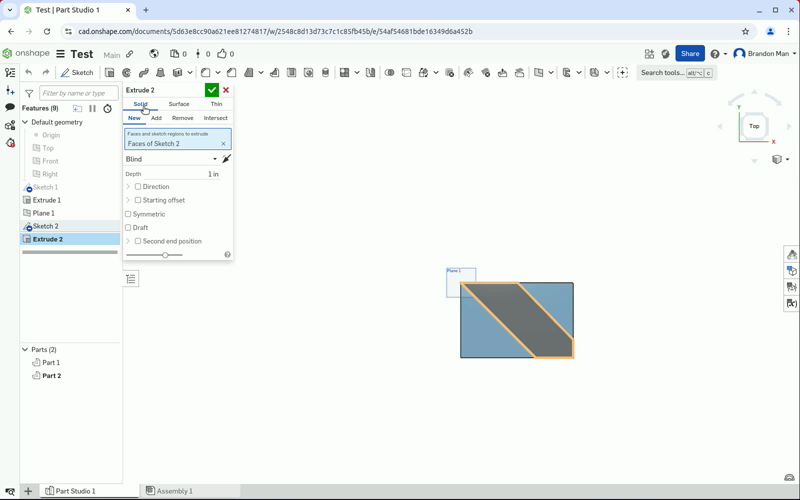
click(143, 106)
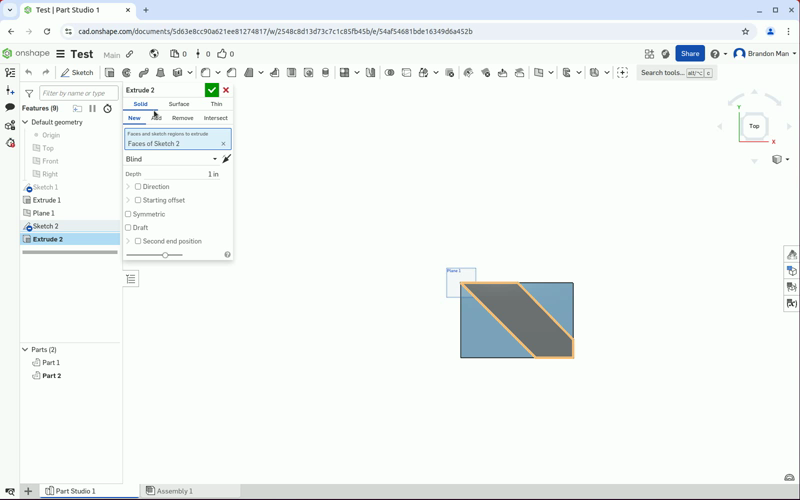
mouse_move(186, 120)
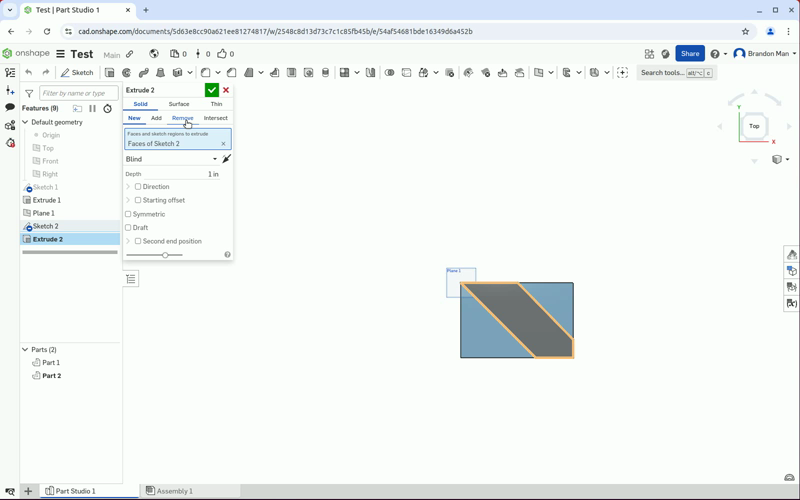
click(186, 120)
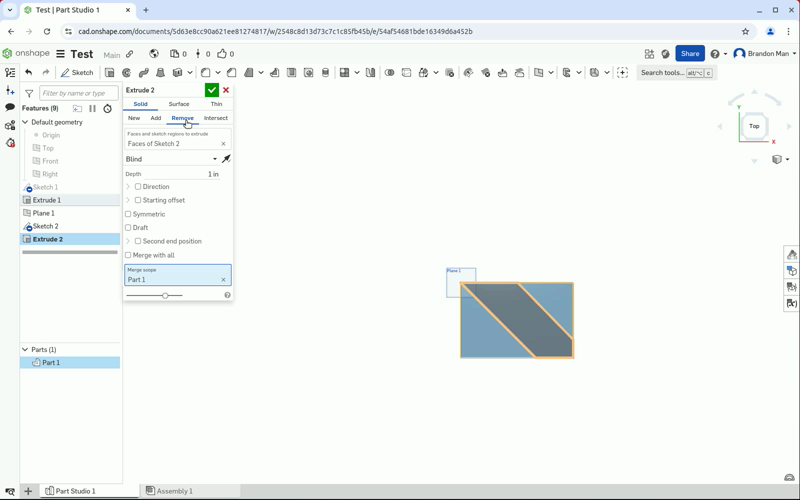
key(tab, 4)
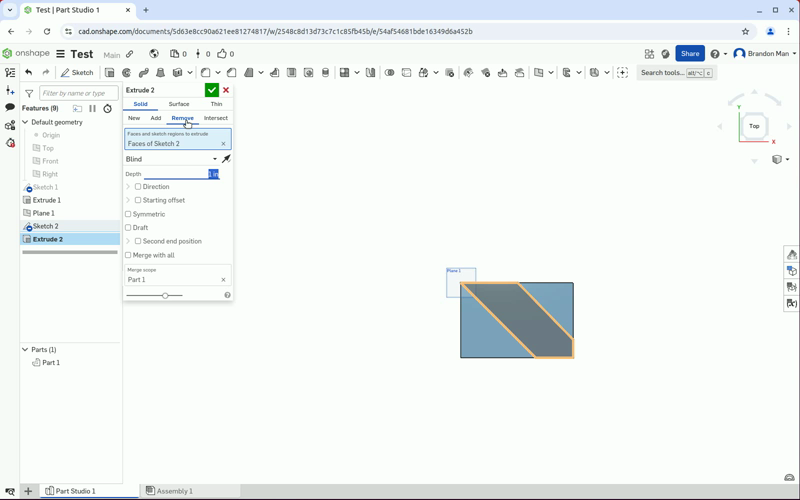
text(7.703)
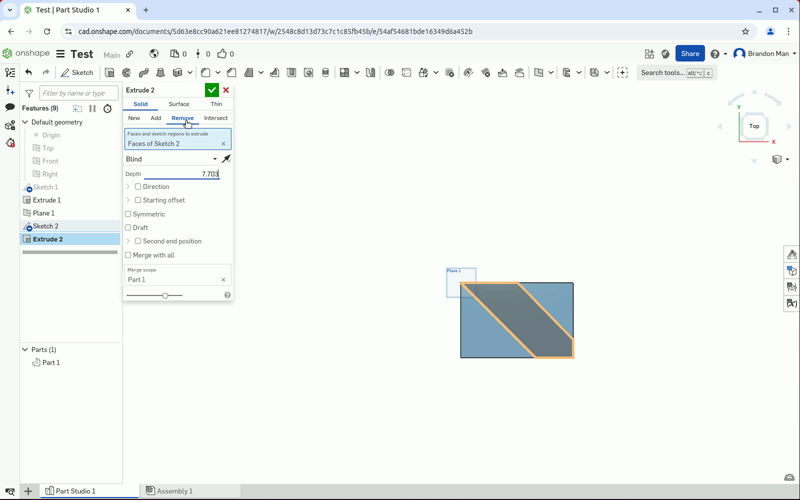
key(tab, 6)
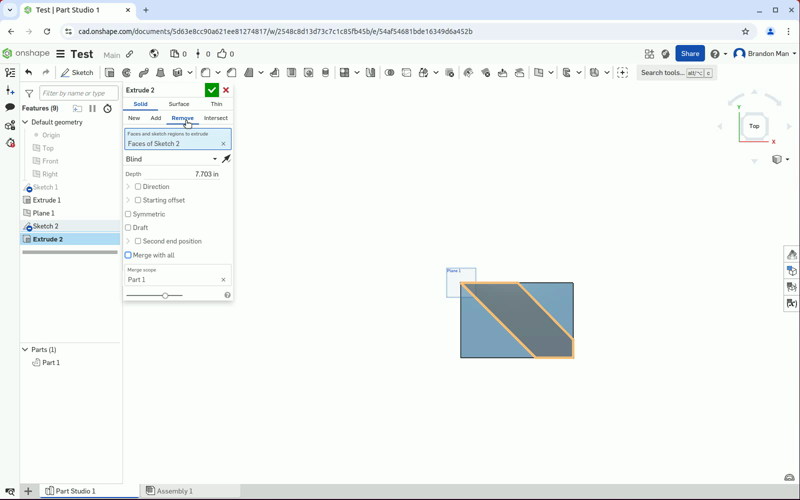
key(space)
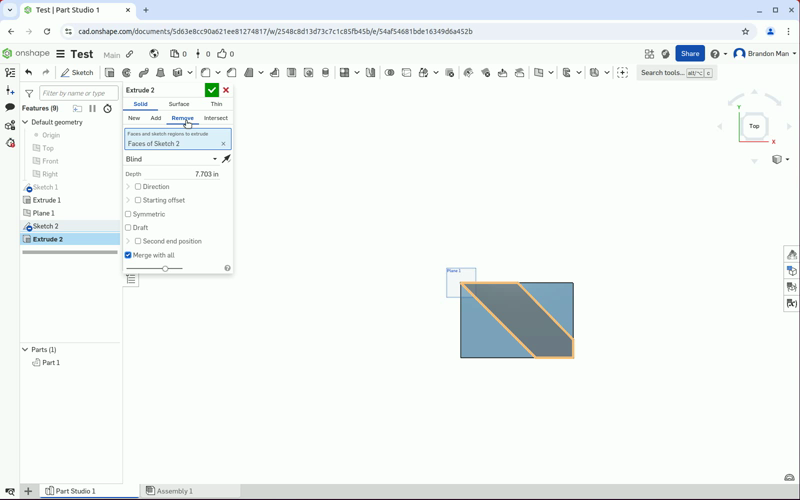
key(enter)
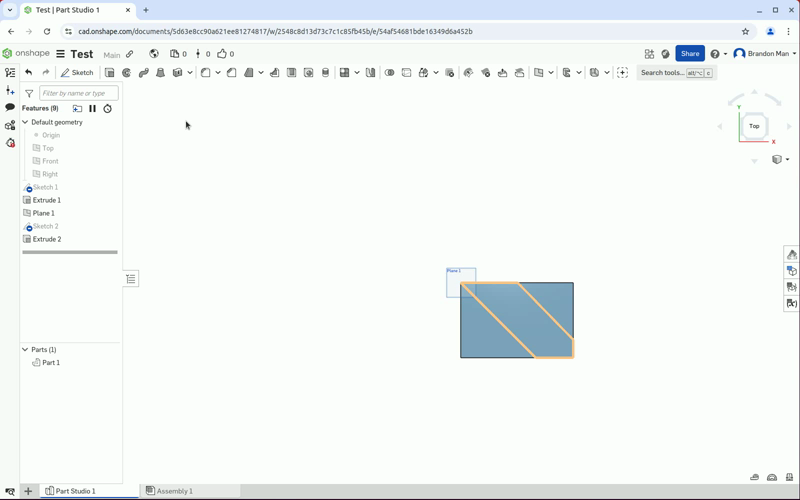
key(shift+h)
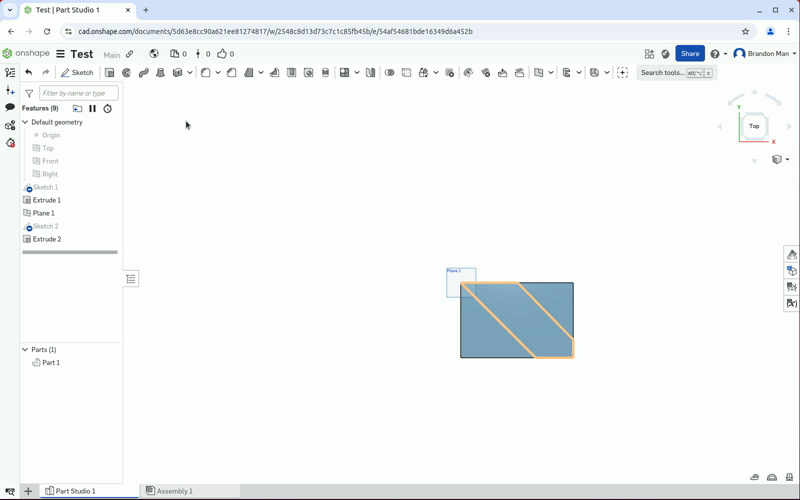
key(shift+h)
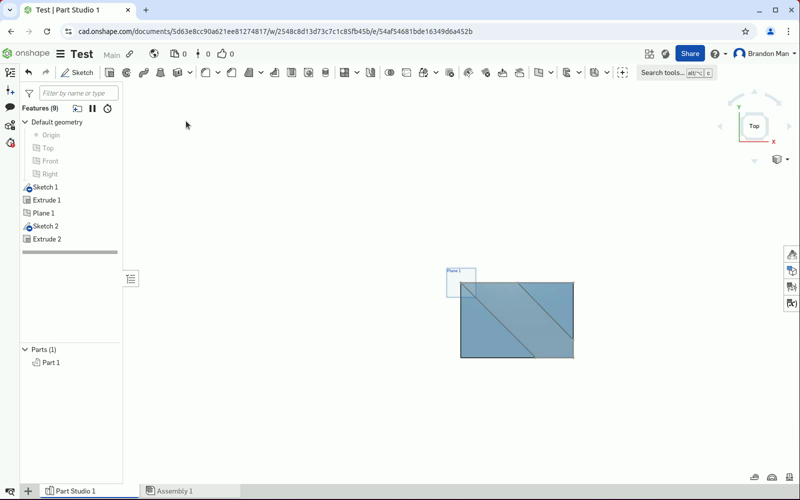
key(shift+7)
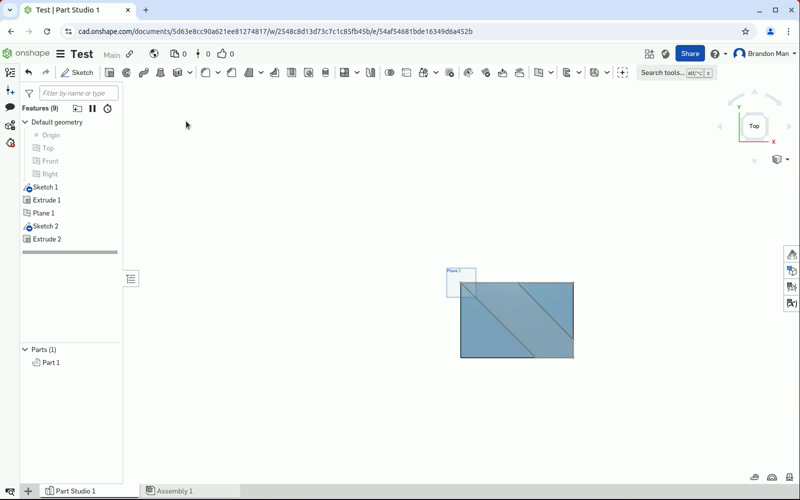
key(up, 3)
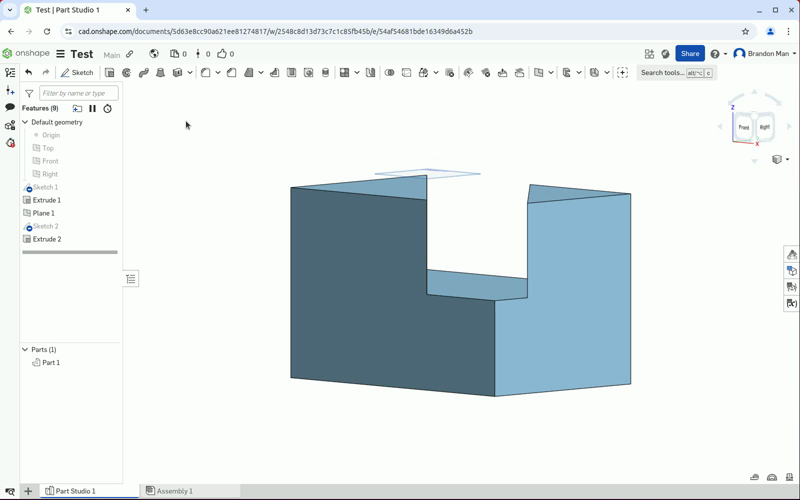
key(left, 3)
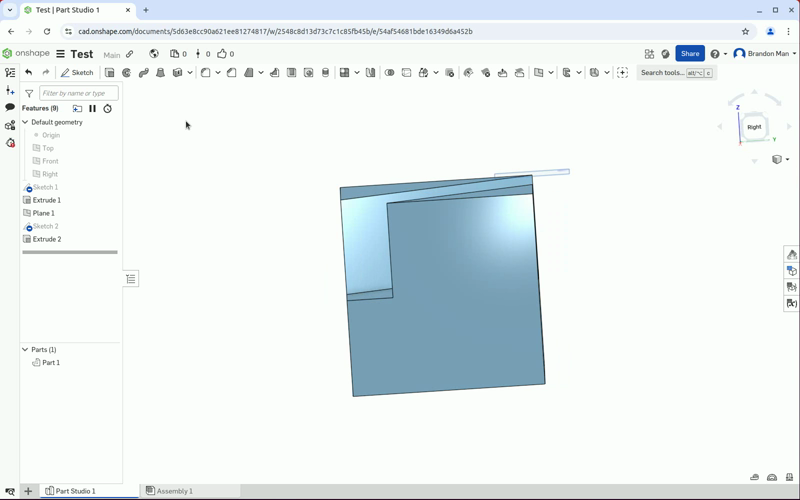
key(right, 3)
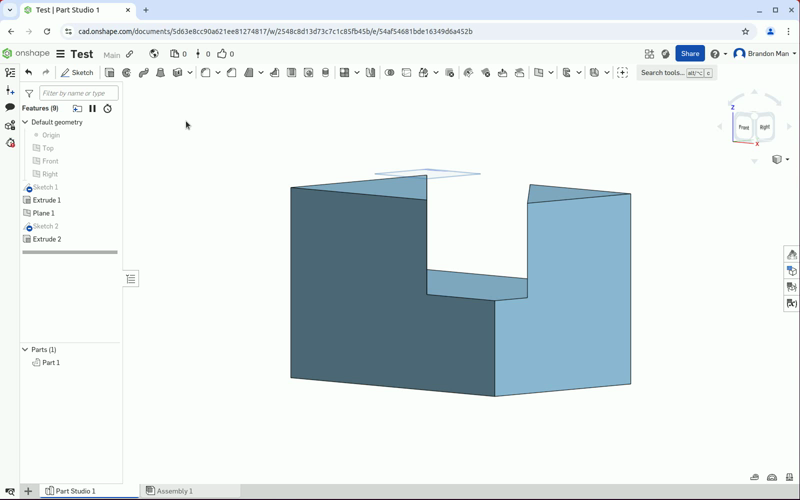
key(down, 3)
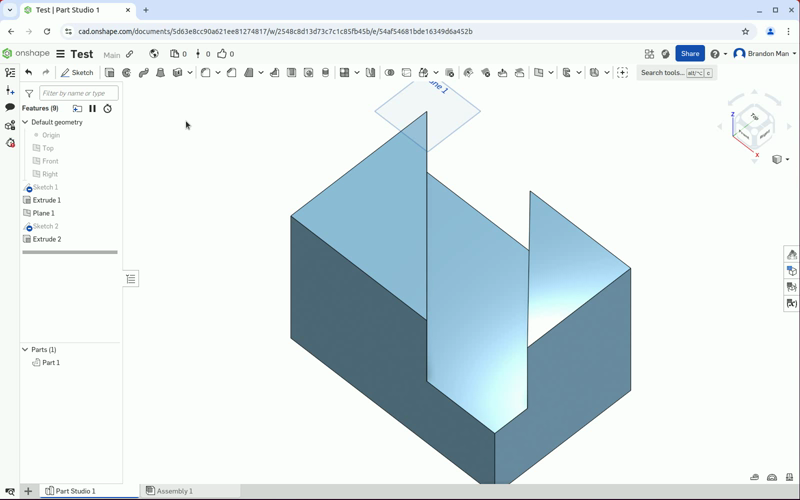
mouse_move(73, 189)
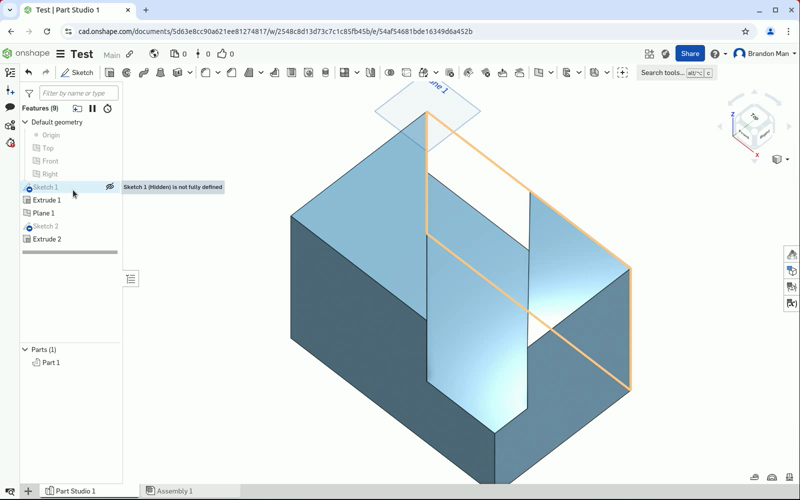
click(73, 189)